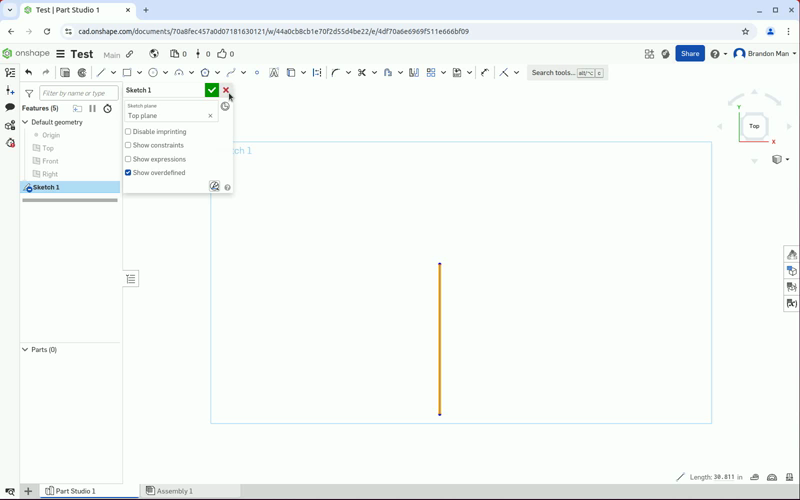
key(shift+h)
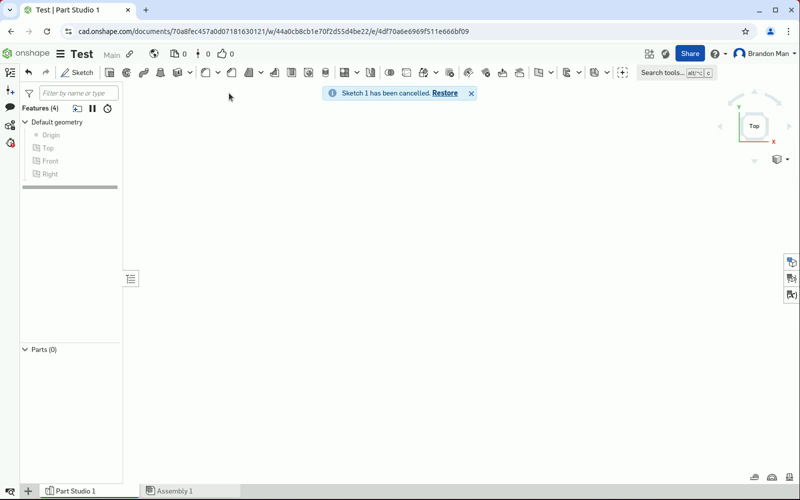
mouse_move(73, 352)
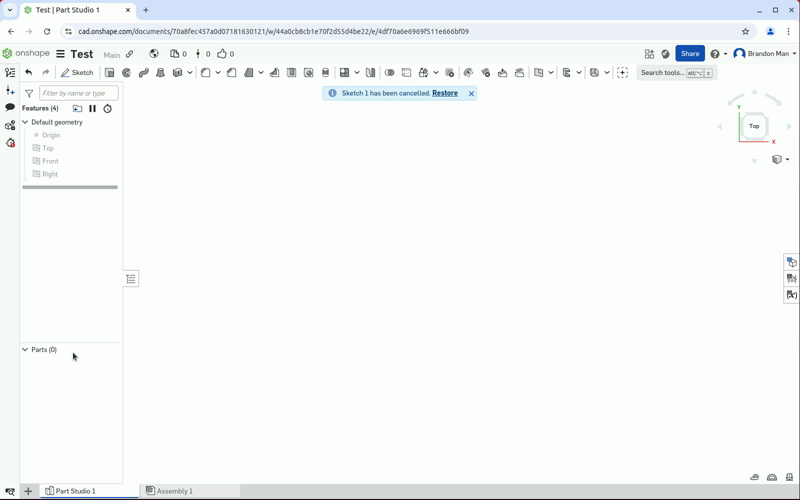
key(y)
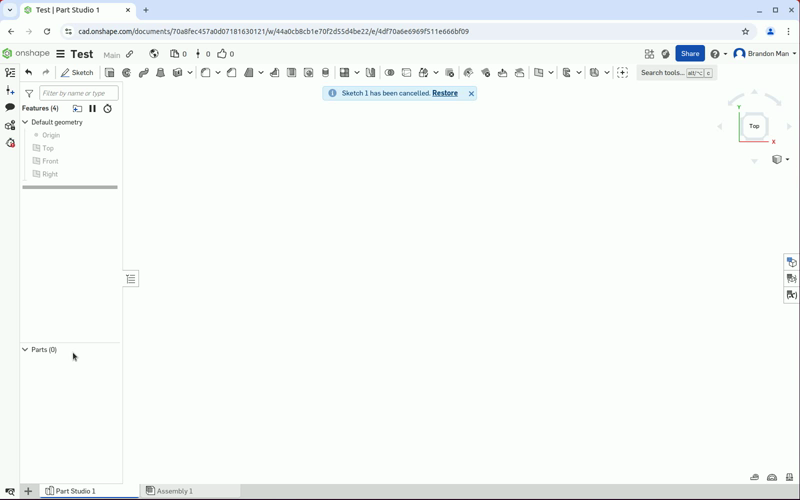
key(shift+p)
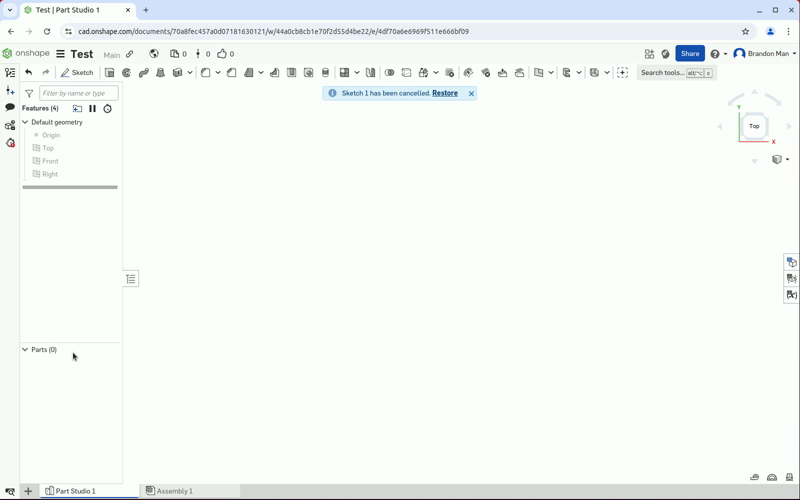
key(space)
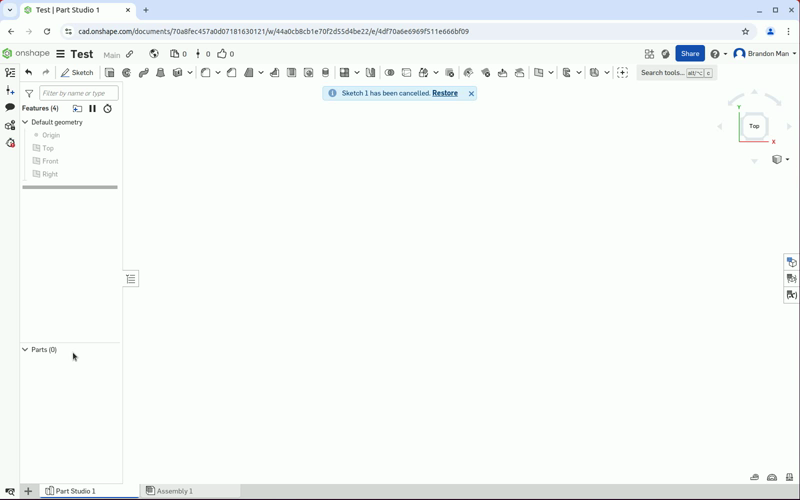
key_down(shift)
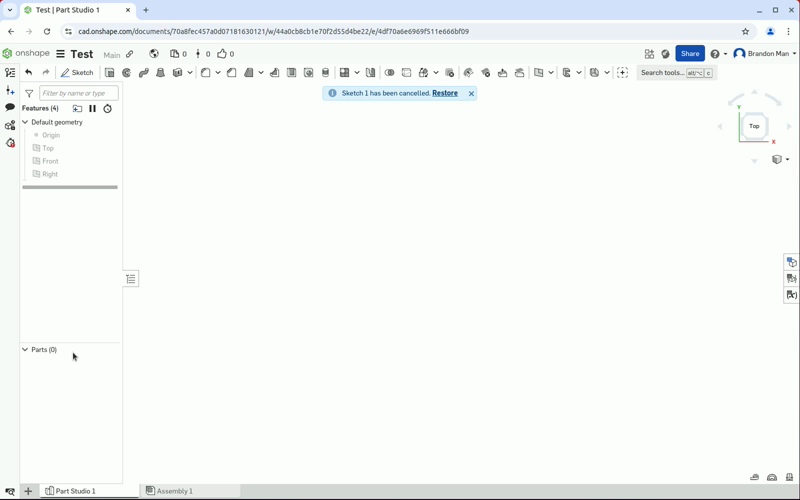
key(up)
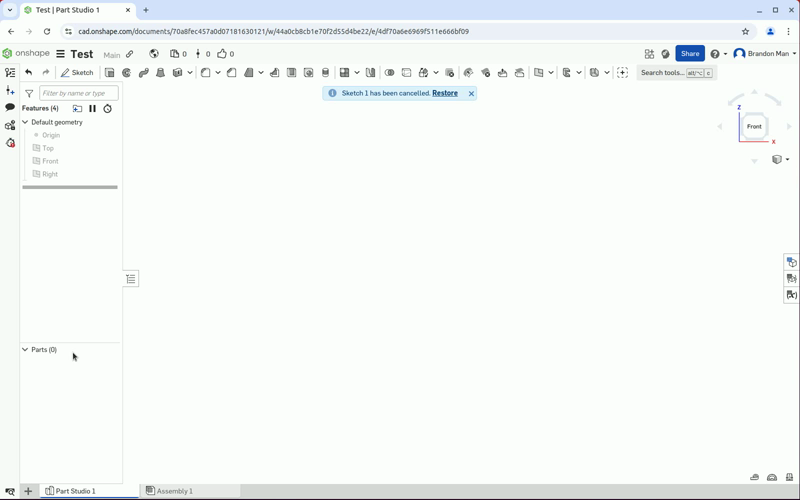
key_up(shift)
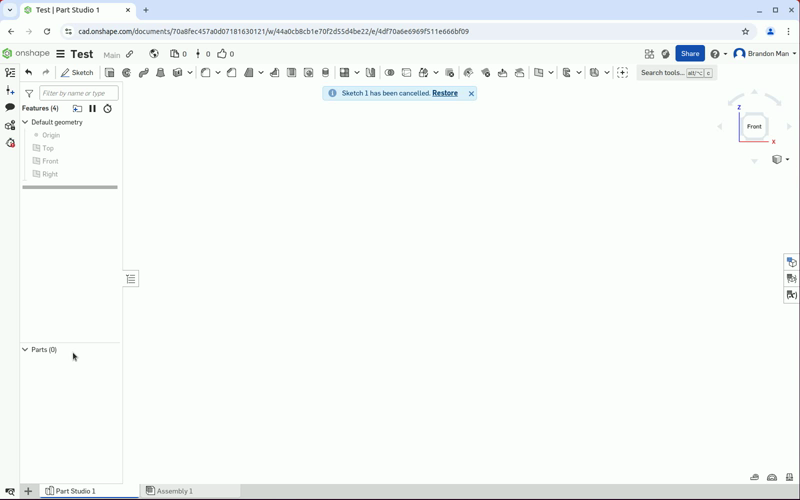
mouse_move(73, 352)
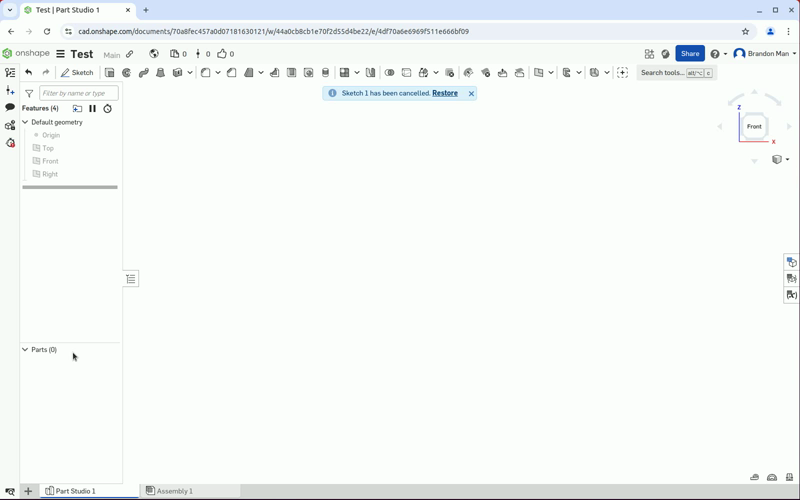
key(shift+y)
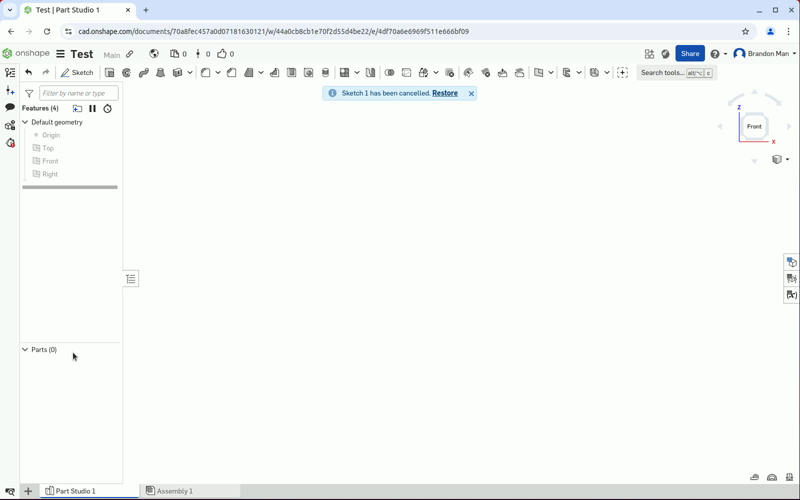
key(shift+s)
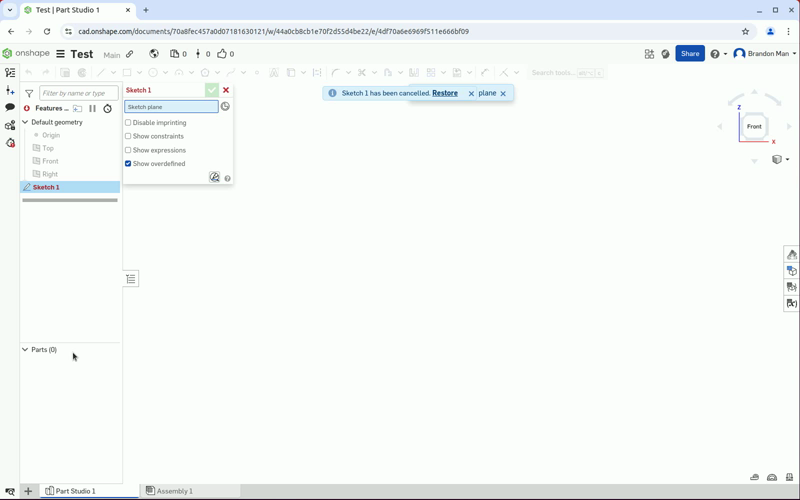
mouse_move(73, 163)
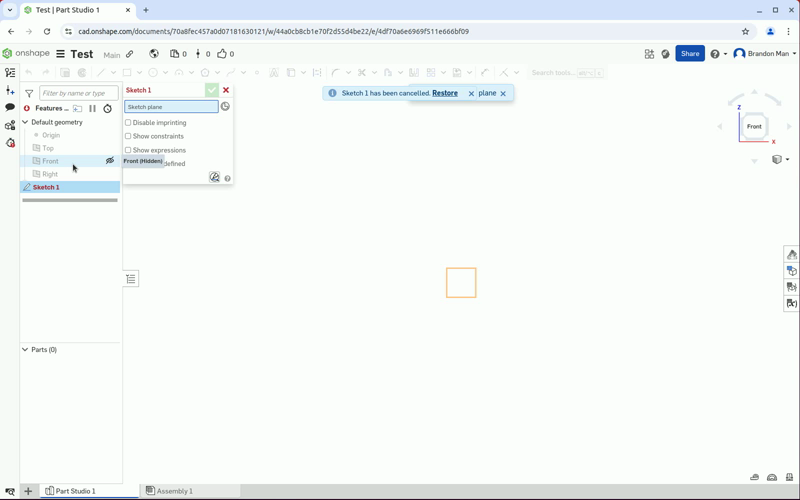
click(73, 163)
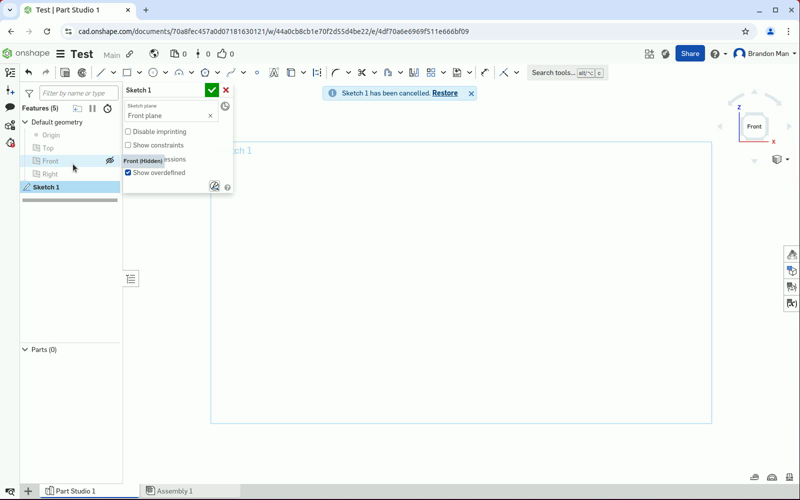
mouse_move(73, 352)
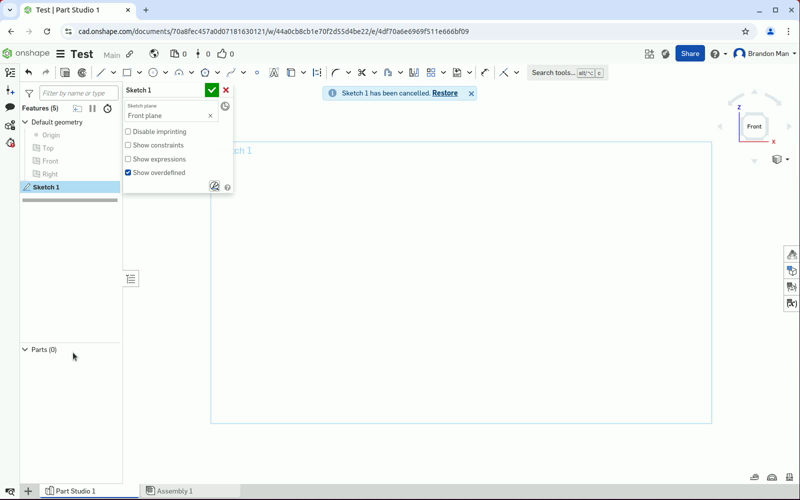
key(y)
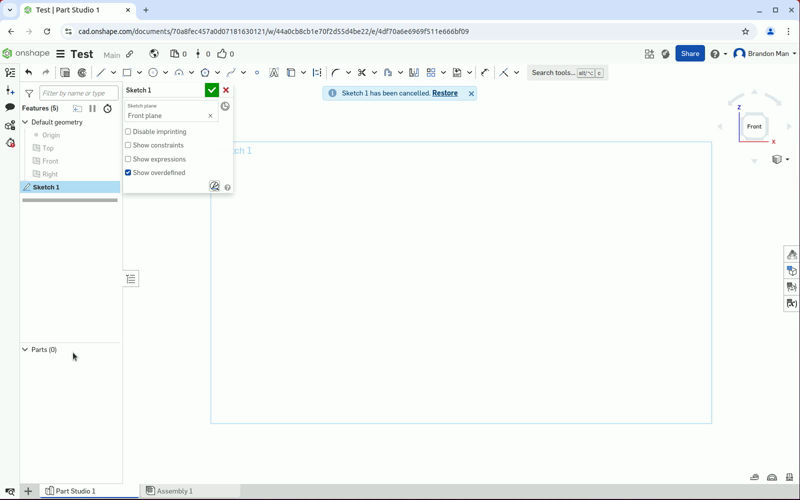
key(l)
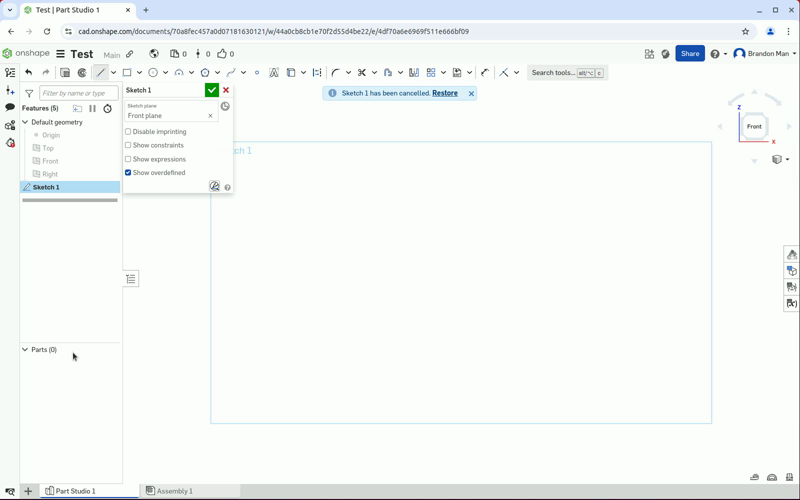
key_down(shift)
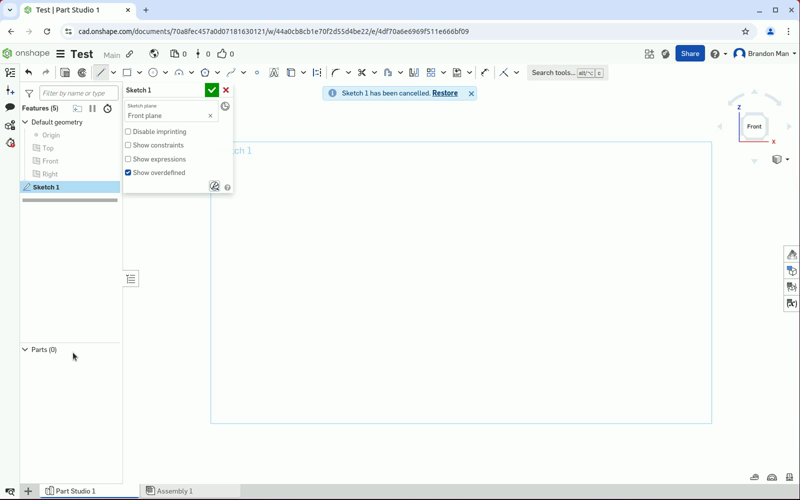
mouse_move(460, 282)
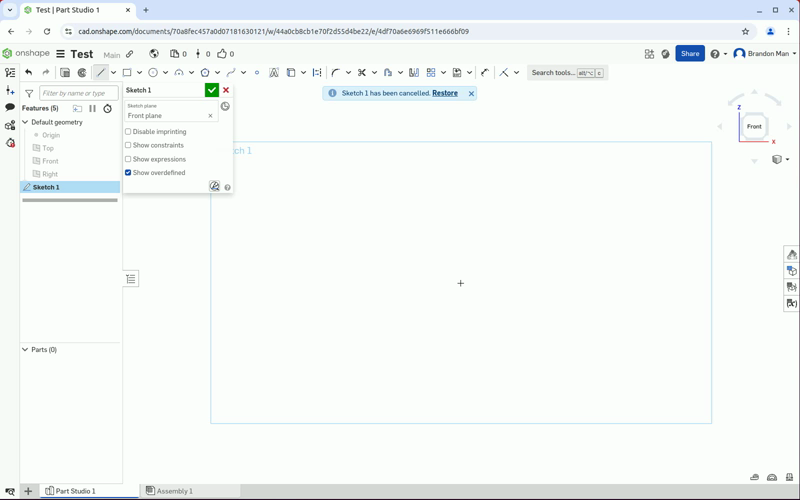
click(460, 282)
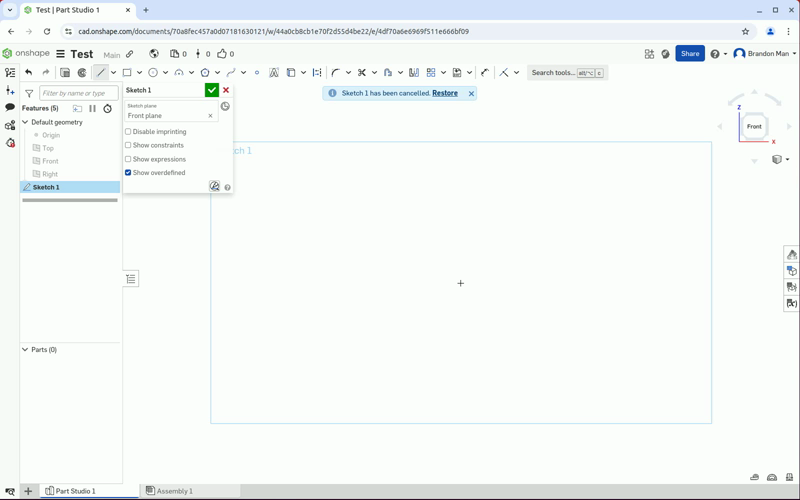
key_up(shift)
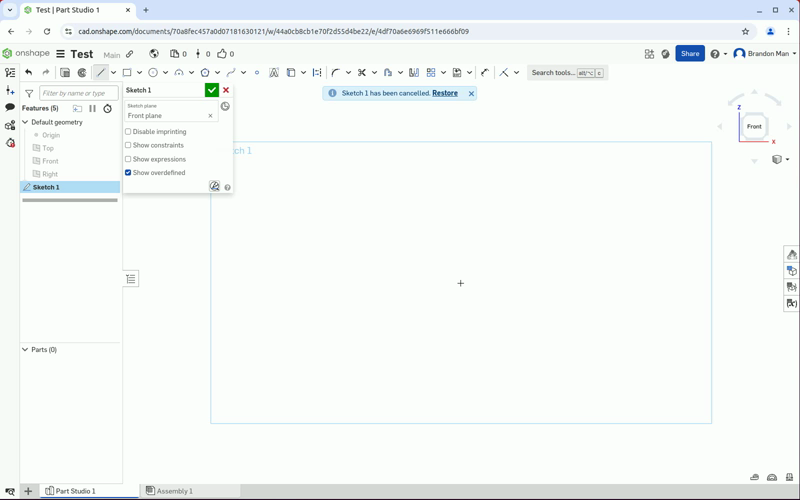
key_down(shift)
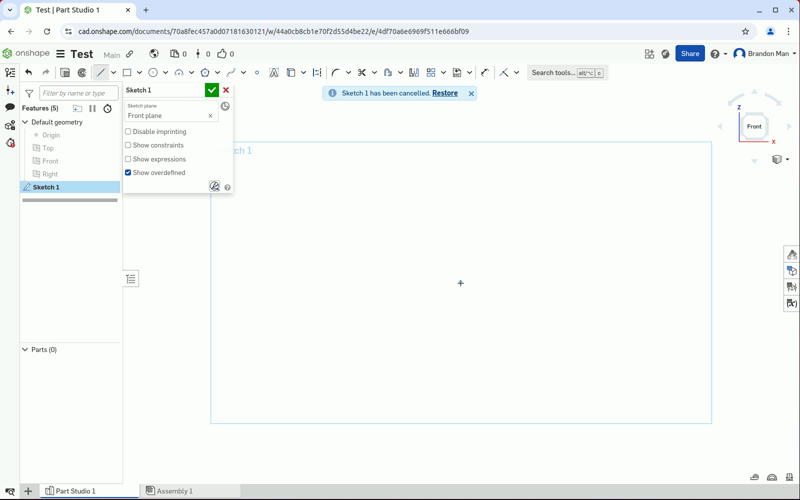
mouse_move(490, 282)
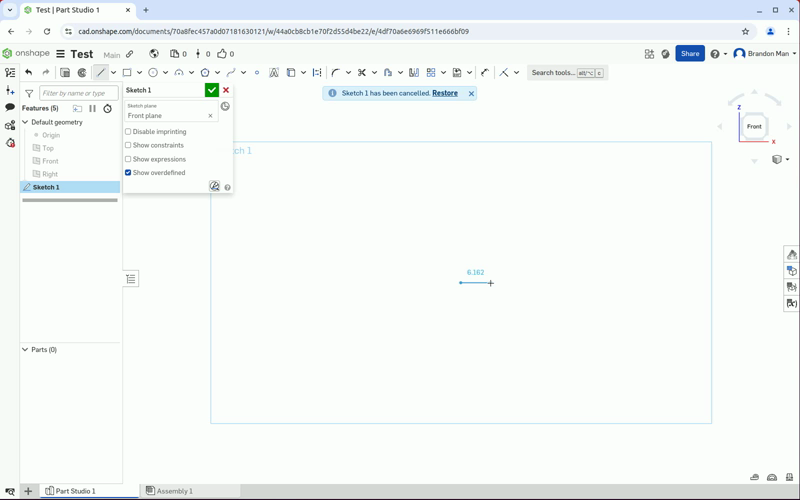
mouse_move(505, 282)
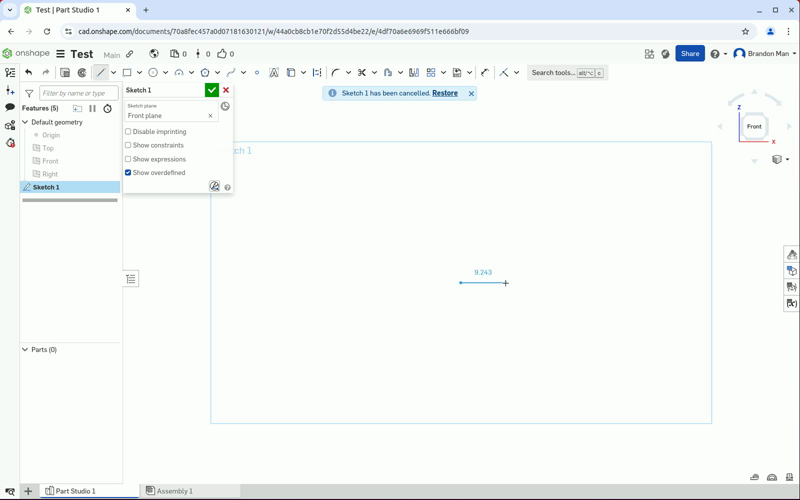
click(505, 282)
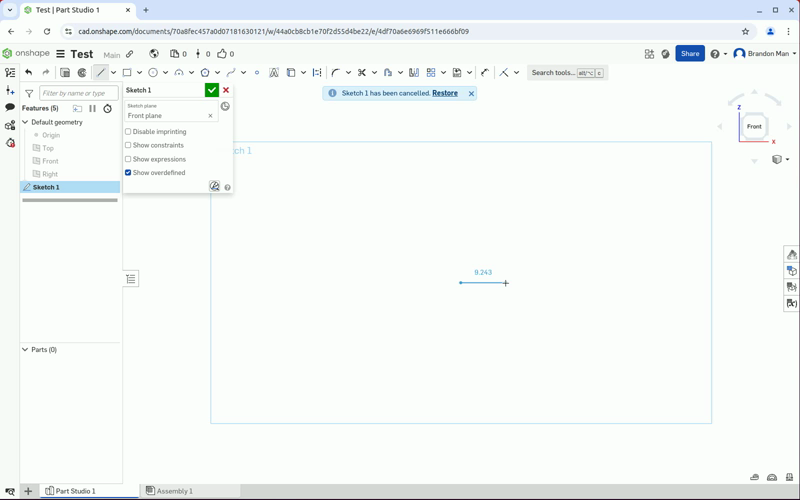
key_up(shift)
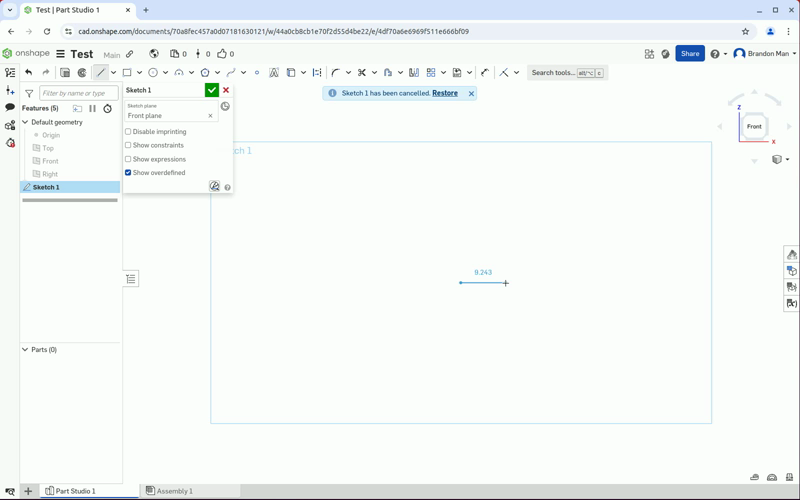
key_down(shift)
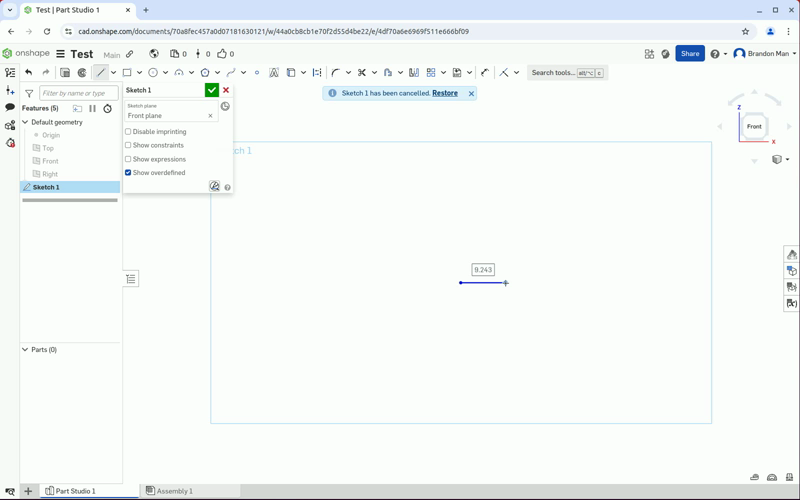
mouse_move(535, 282)
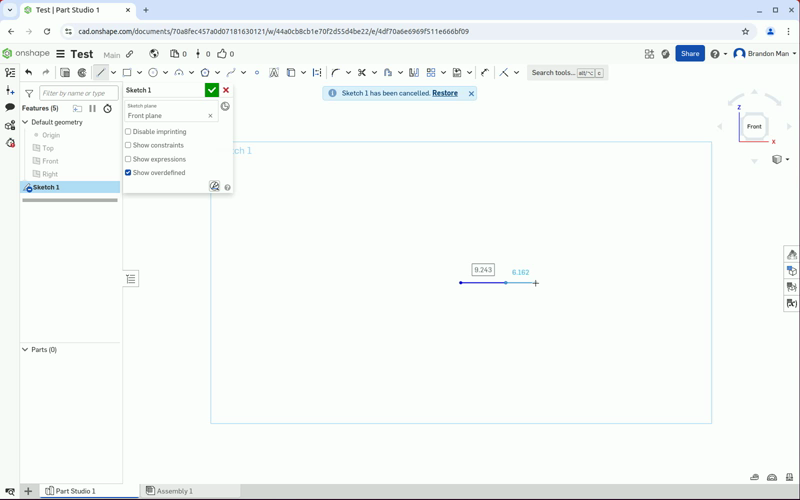
mouse_move(505, 291)
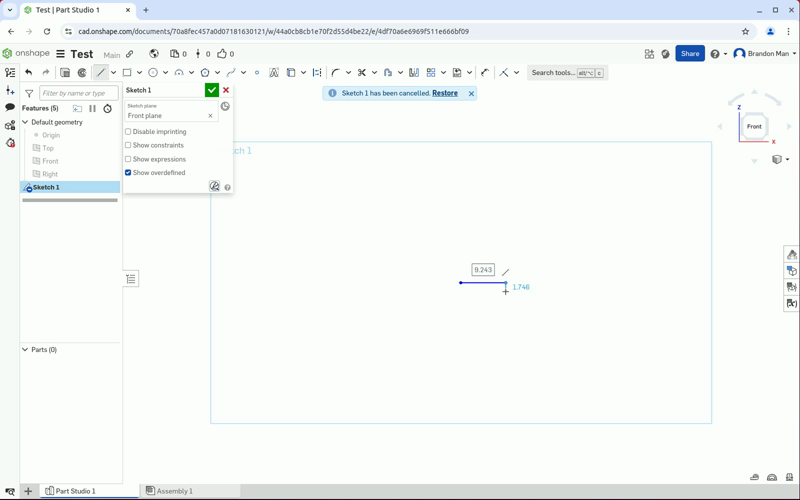
click(505, 291)
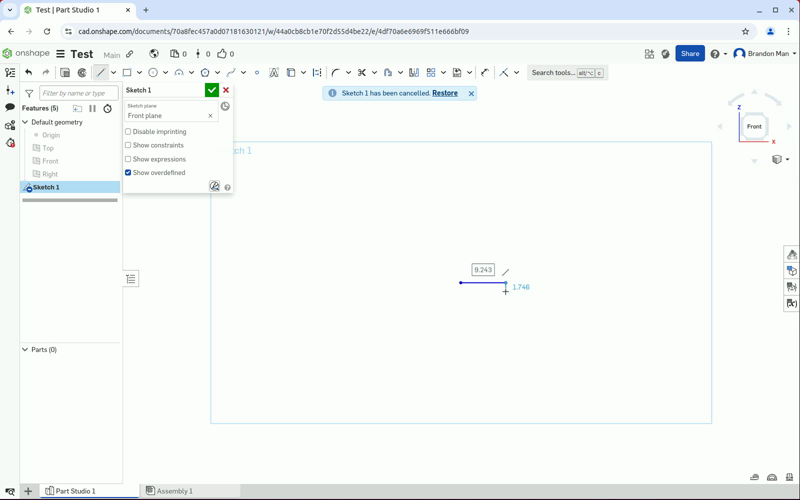
key_up(shift)
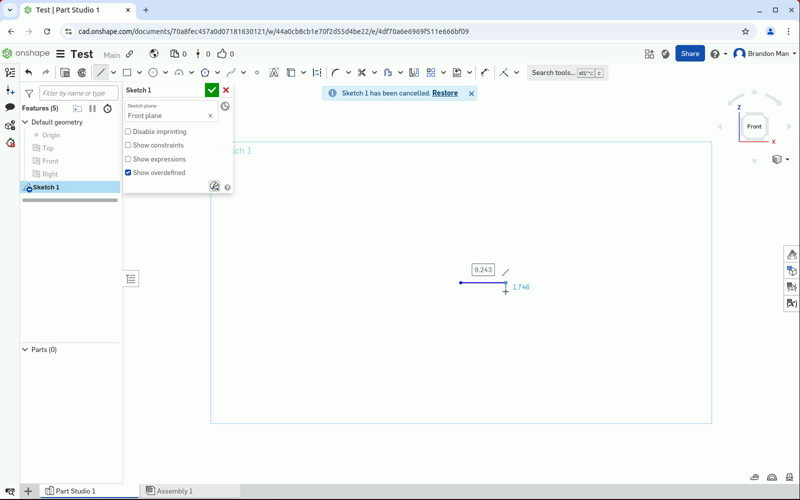
key_down(shift)
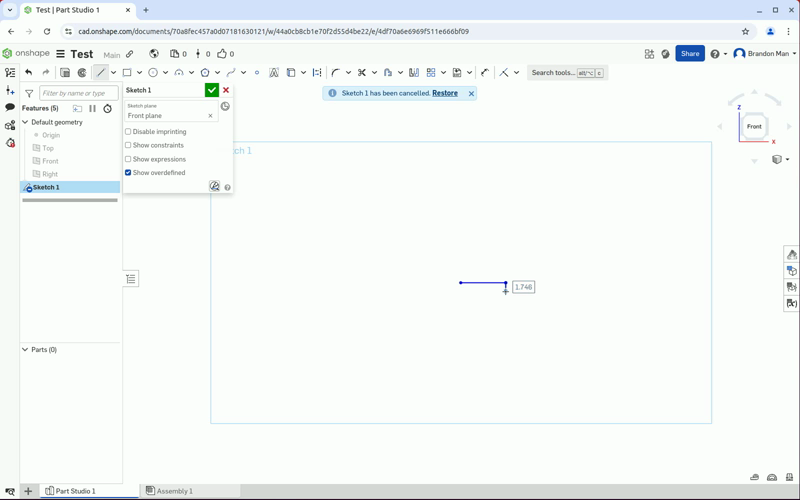
mouse_move(535, 291)
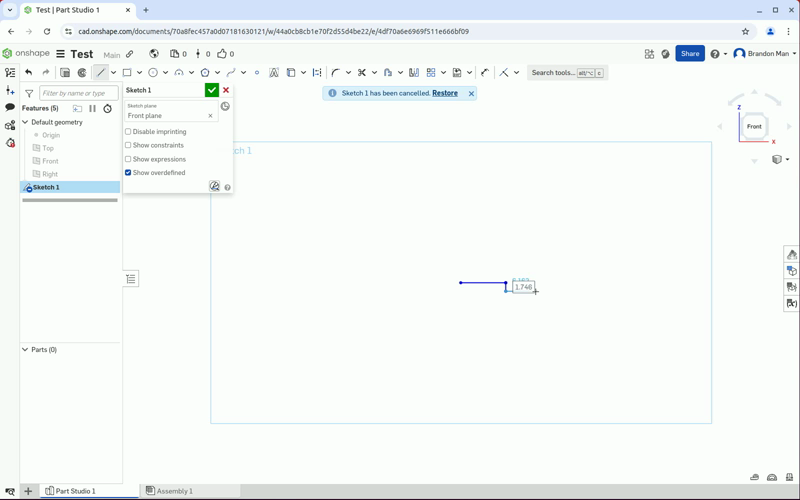
mouse_move(489, 291)
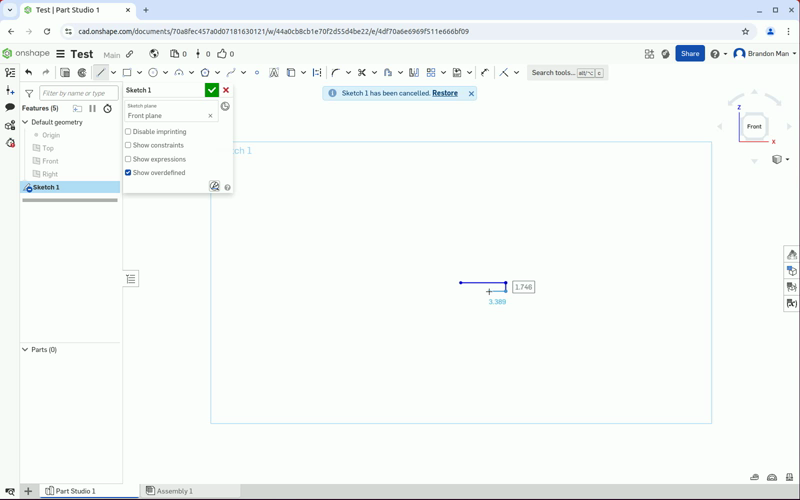
click(489, 291)
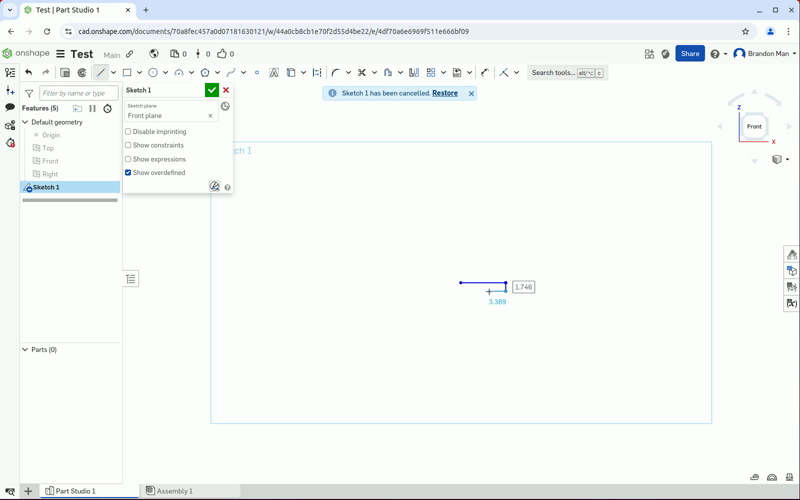
key_up(shift)
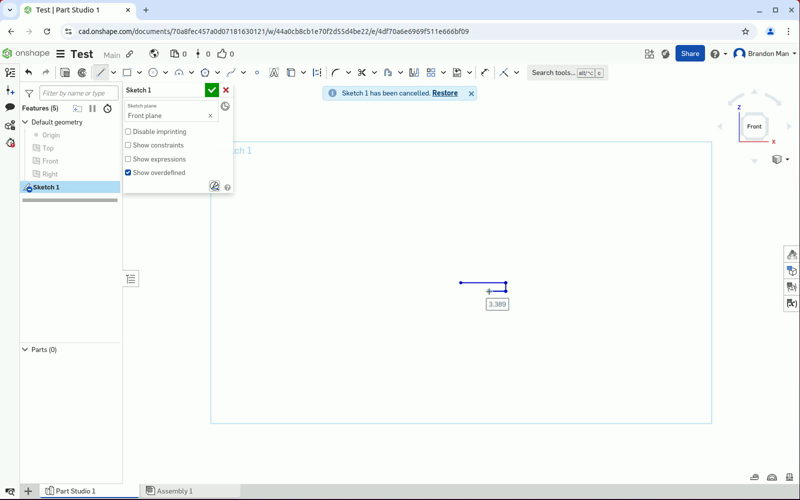
key_down(shift)
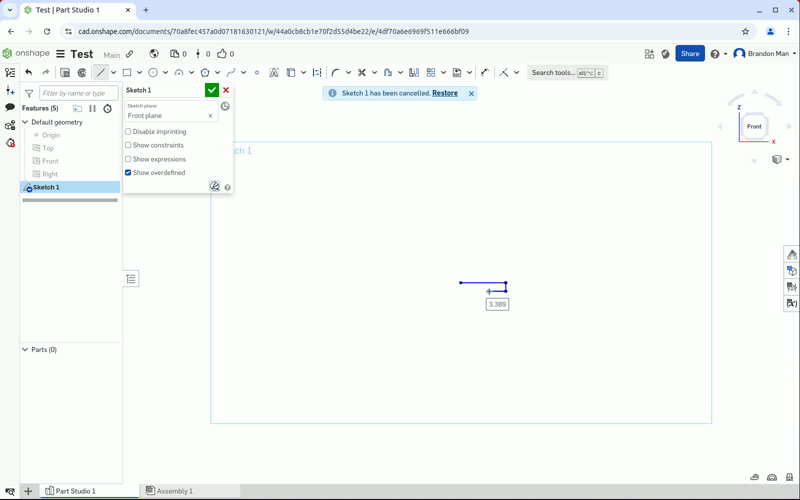
mouse_move(519, 291)
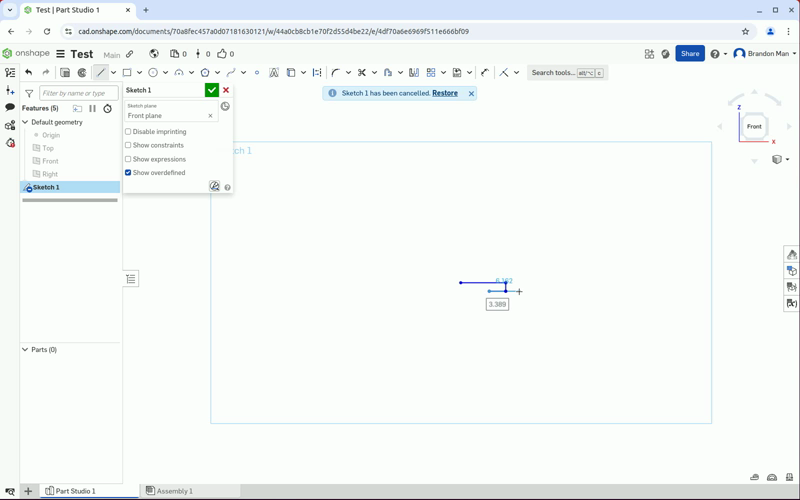
mouse_move(489, 301)
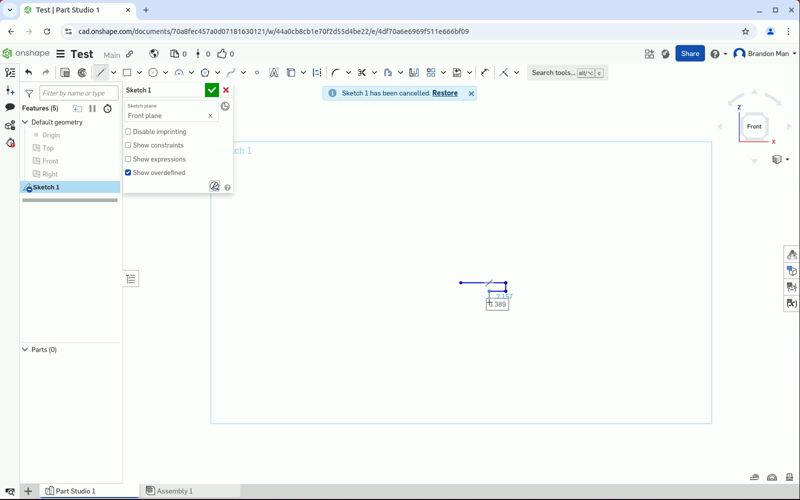
click(489, 301)
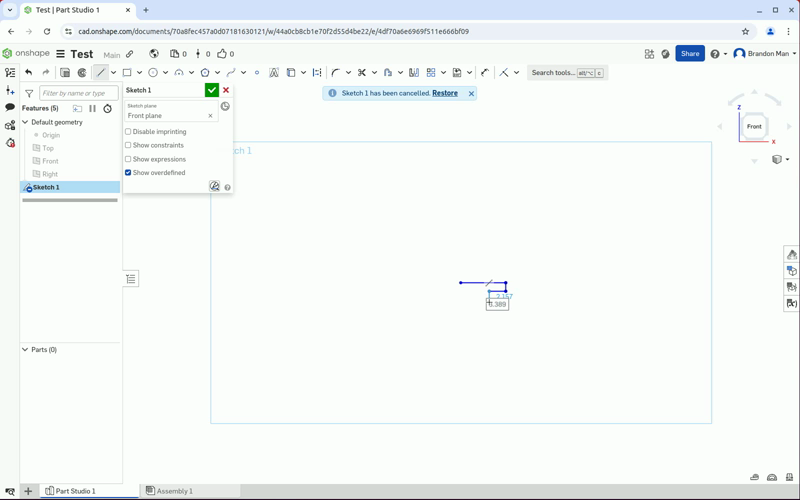
key_up(shift)
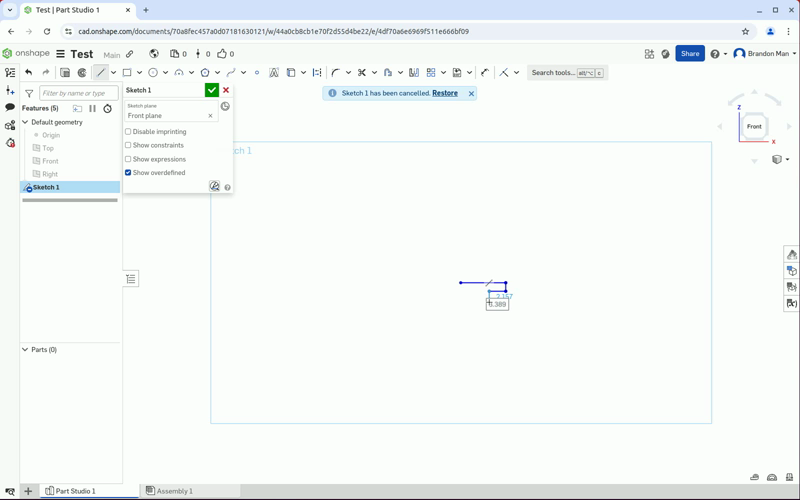
key_down(shift)
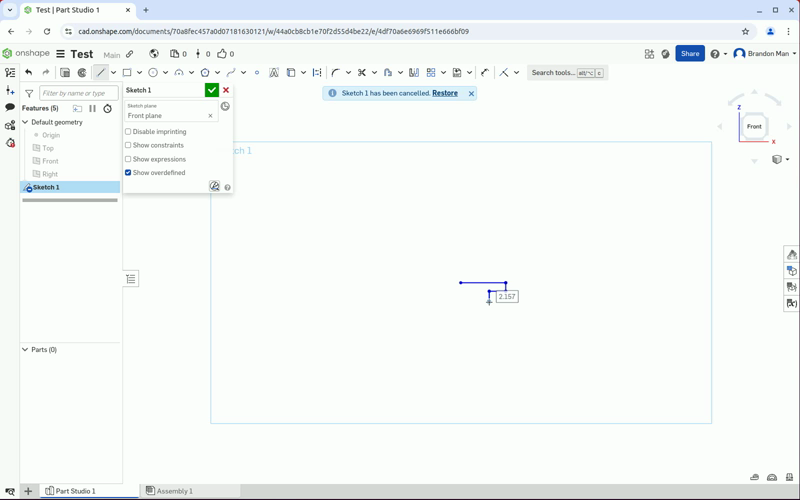
mouse_move(519, 301)
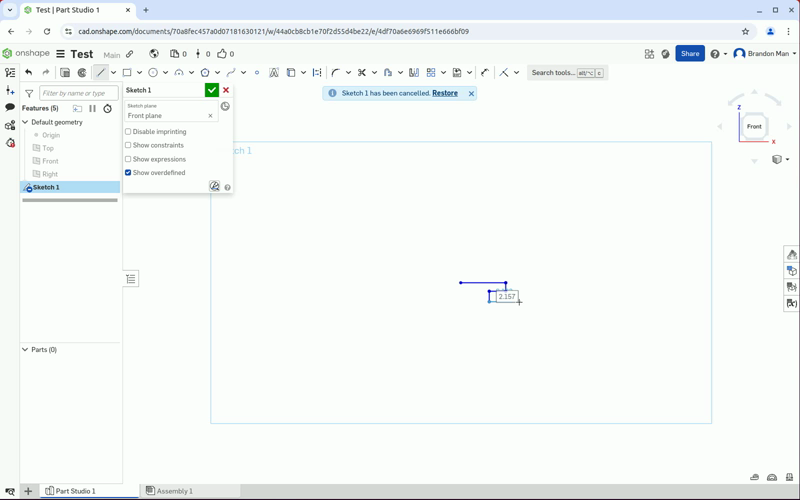
mouse_move(544, 301)
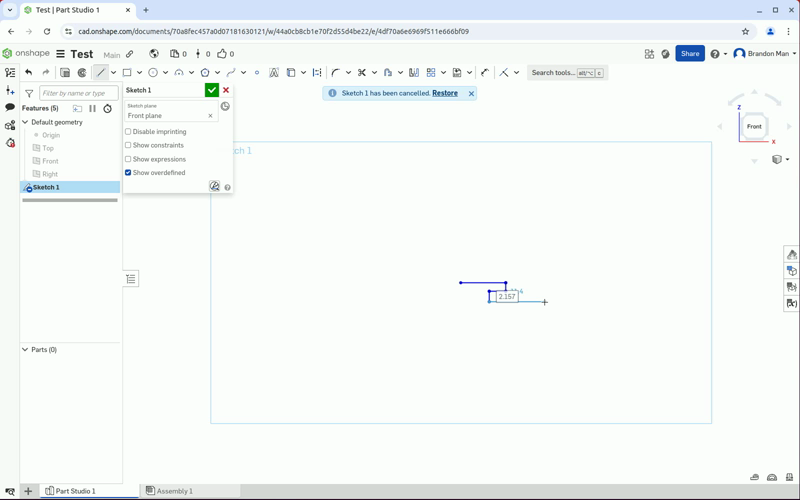
click(544, 301)
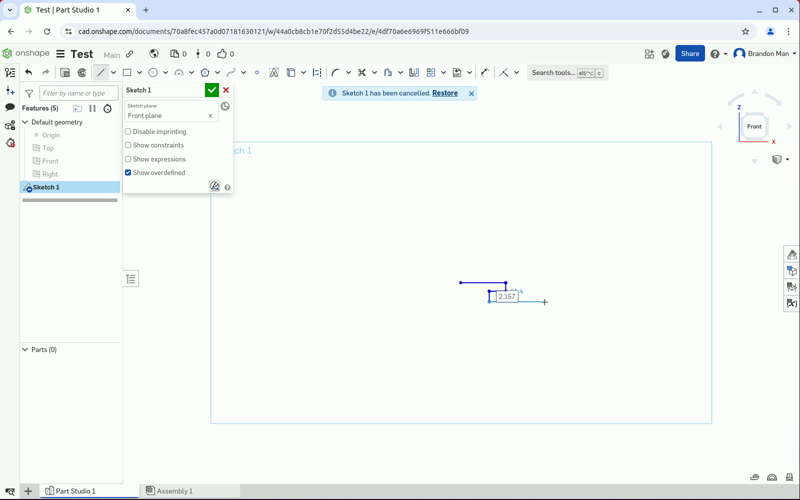
key_up(shift)
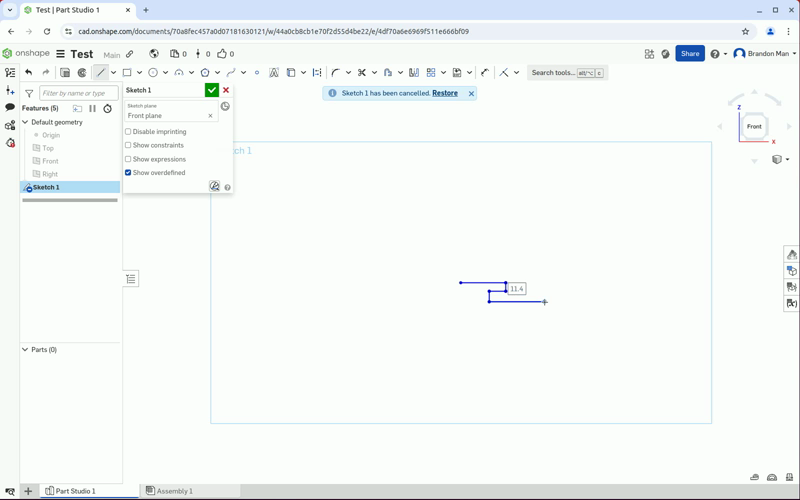
key_down(shift)
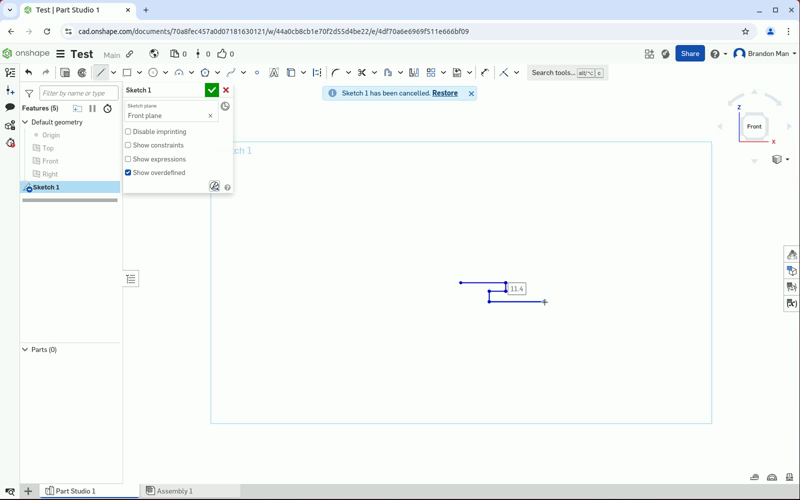
mouse_move(574, 301)
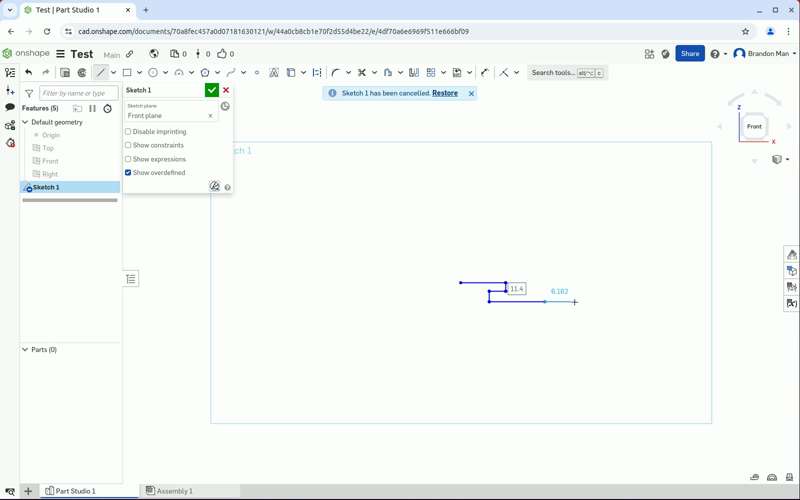
mouse_move(544, 291)
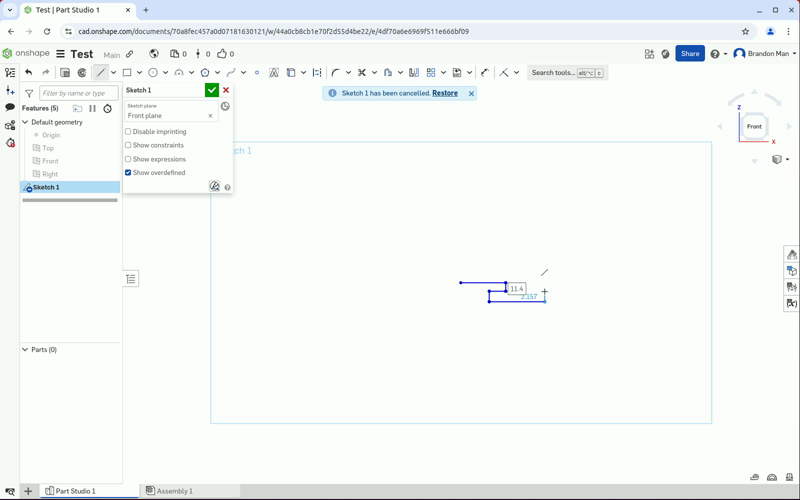
click(544, 291)
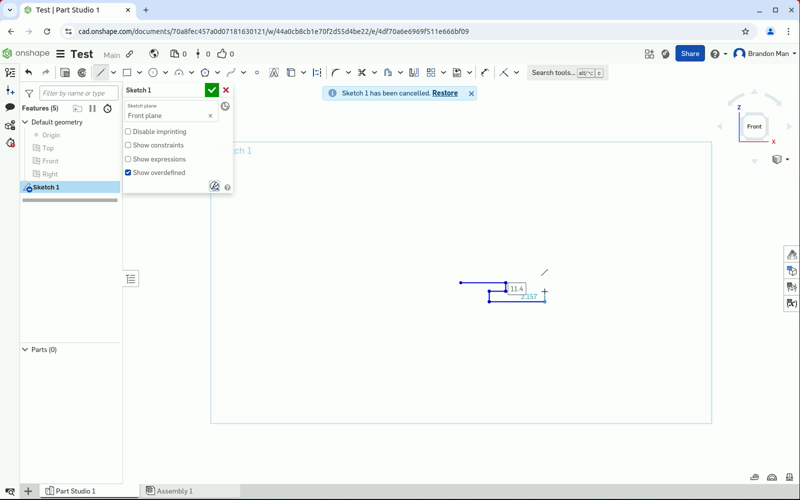
key_up(shift)
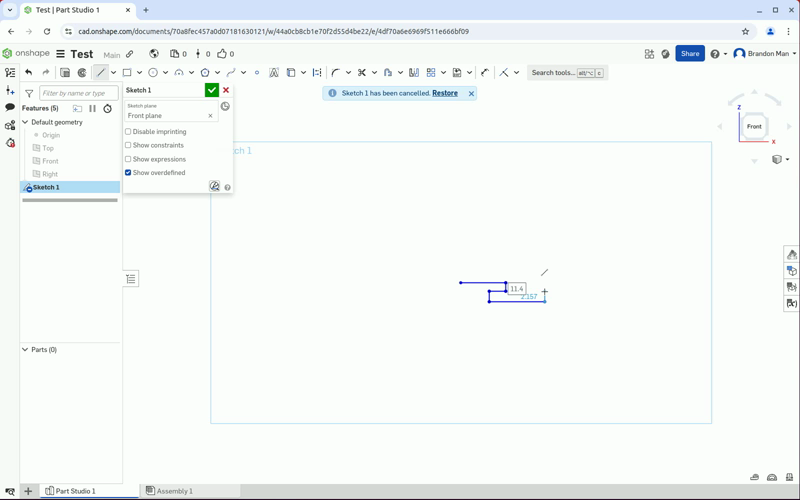
key_down(shift)
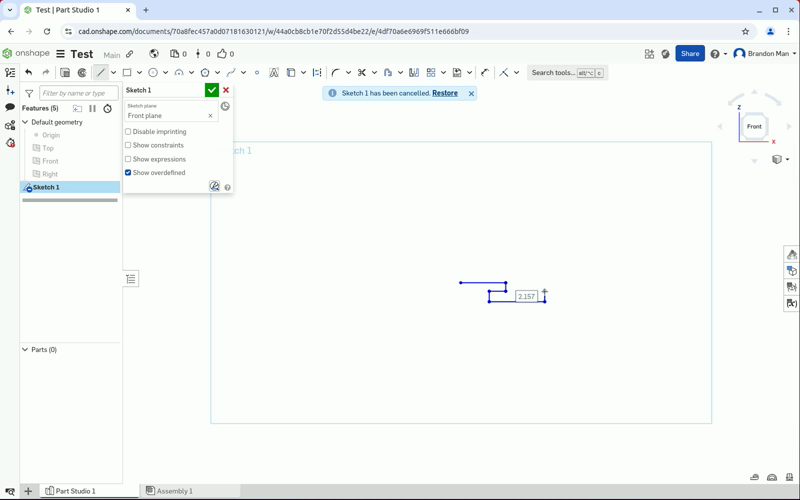
mouse_move(574, 291)
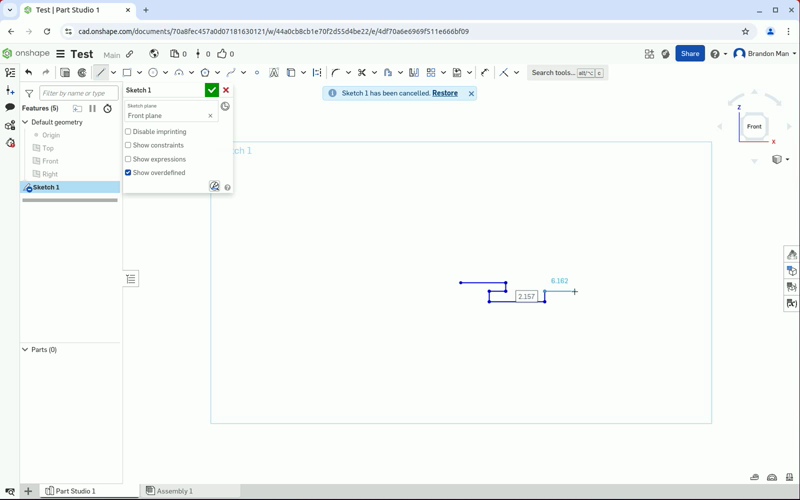
mouse_move(528, 291)
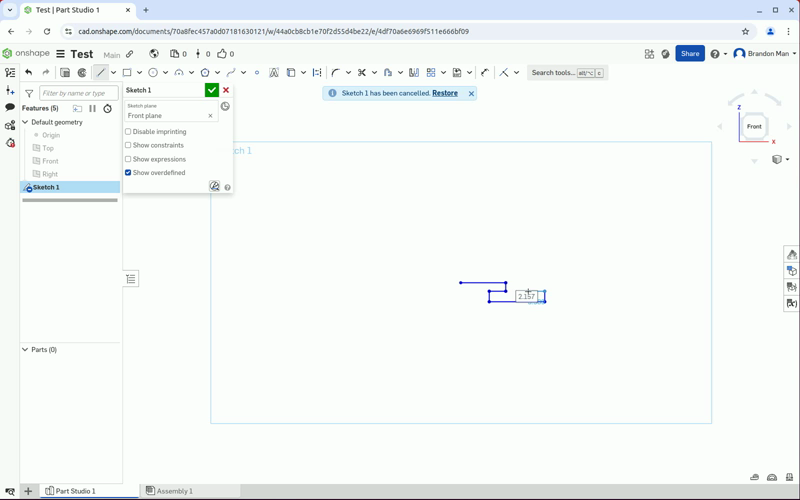
click(528, 291)
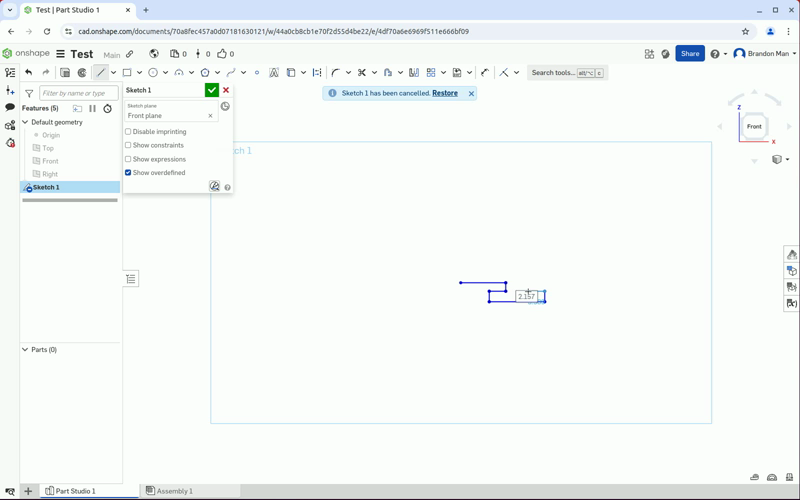
key_up(shift)
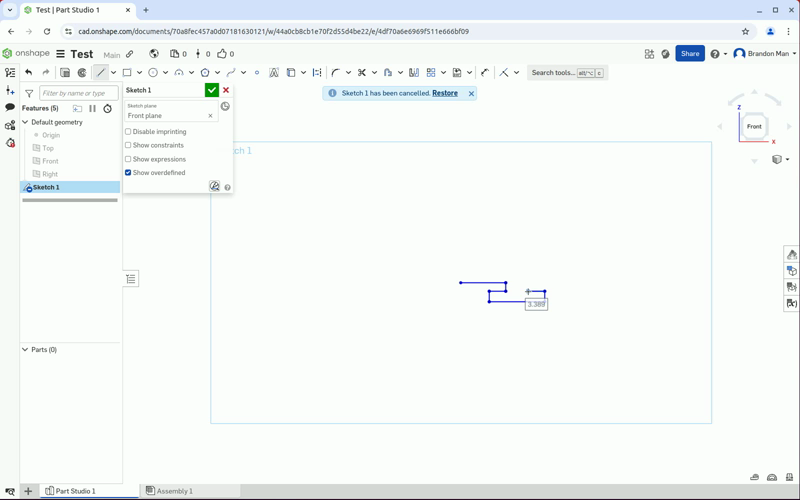
key_down(shift)
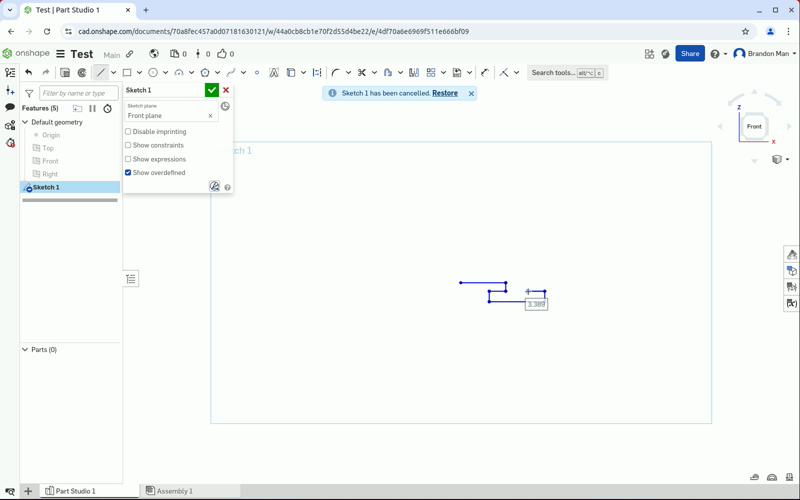
mouse_move(558, 291)
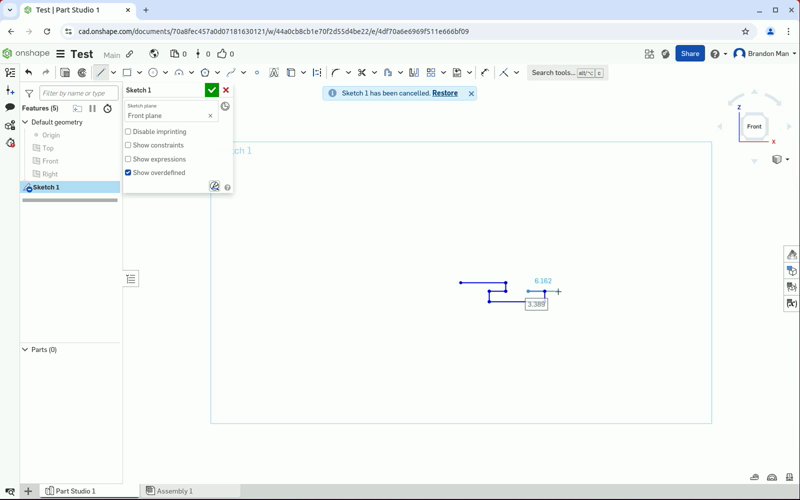
mouse_move(528, 282)
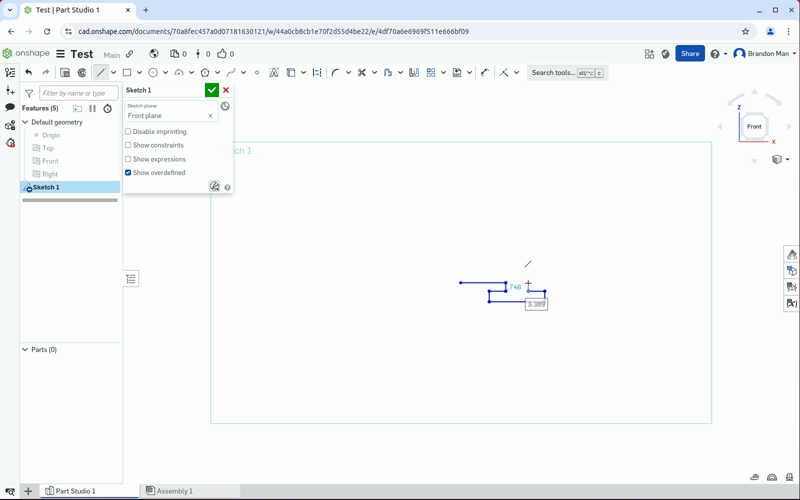
click(528, 282)
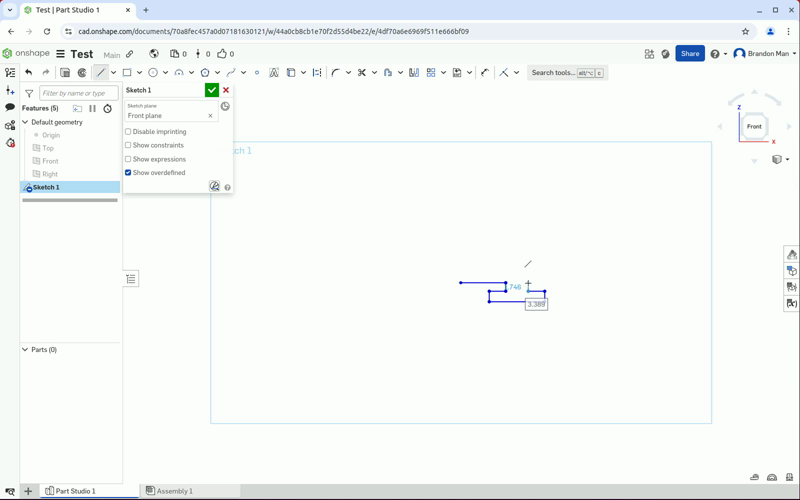
key_up(shift)
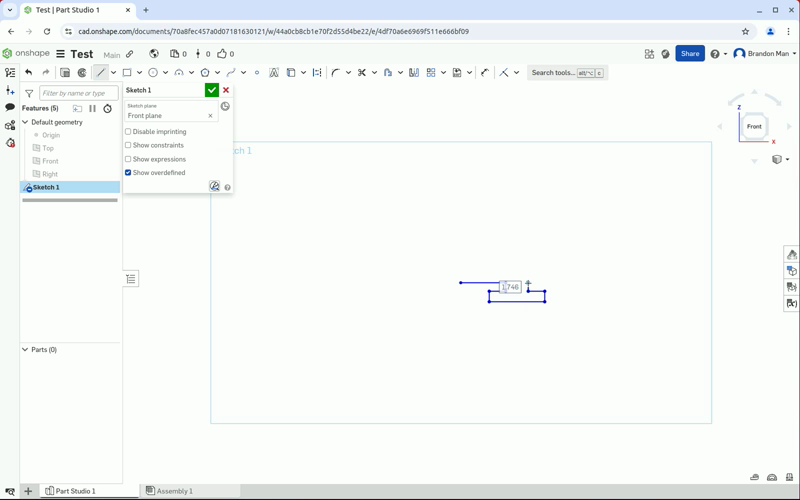
key_down(shift)
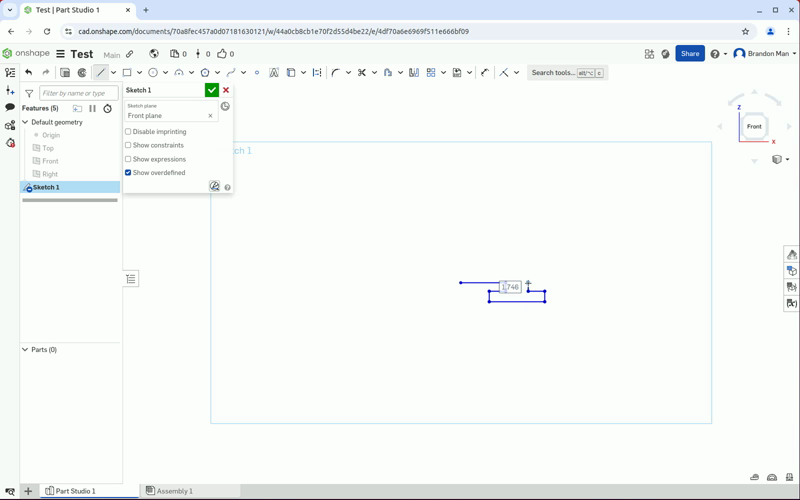
mouse_move(558, 282)
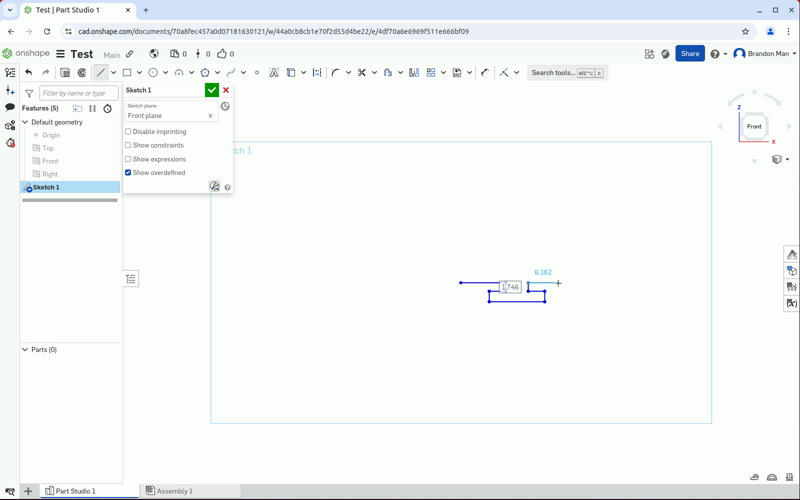
mouse_move(573, 282)
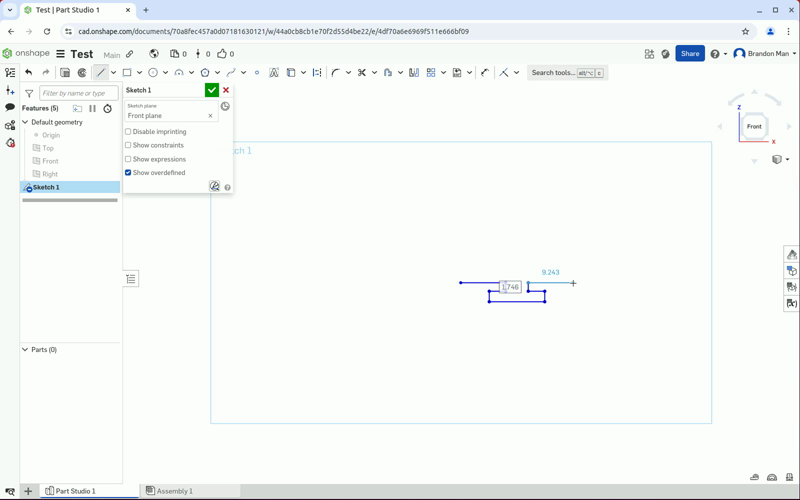
click(573, 282)
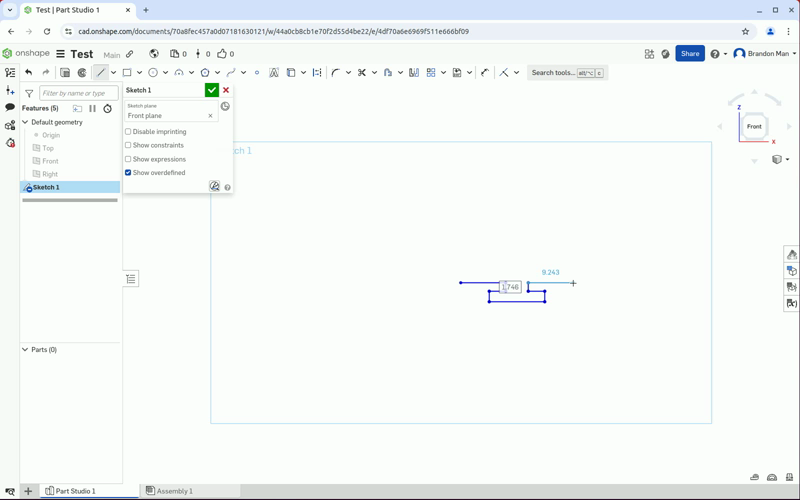
key_up(shift)
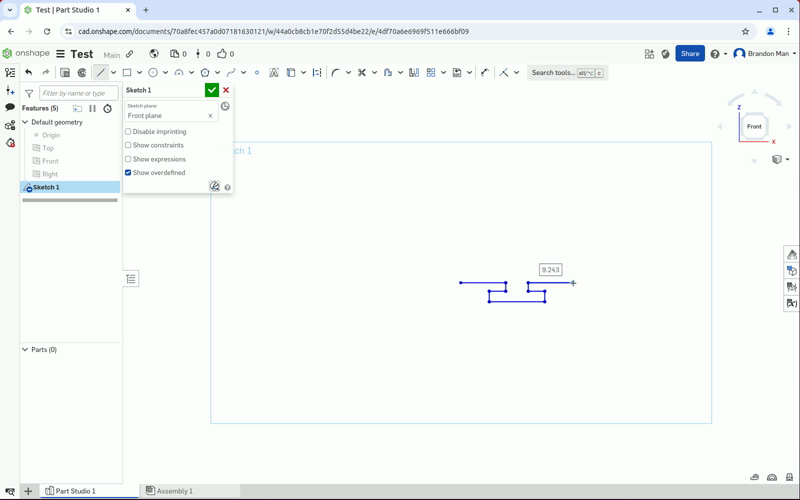
key_down(shift)
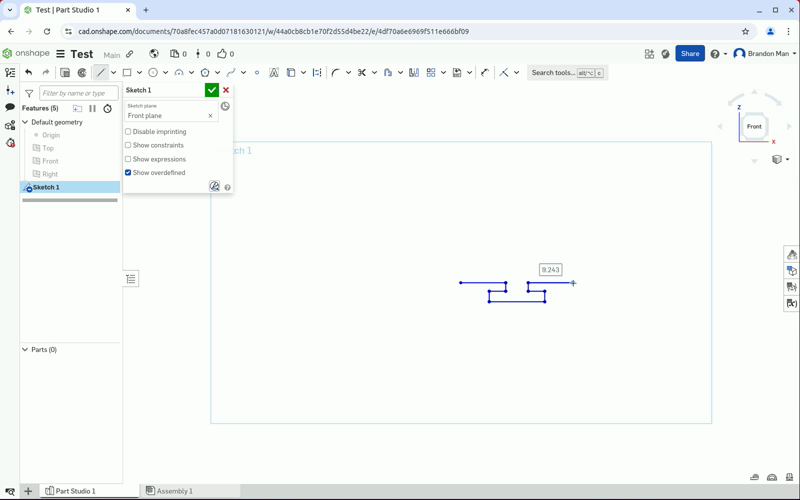
mouse_move(589, 282)
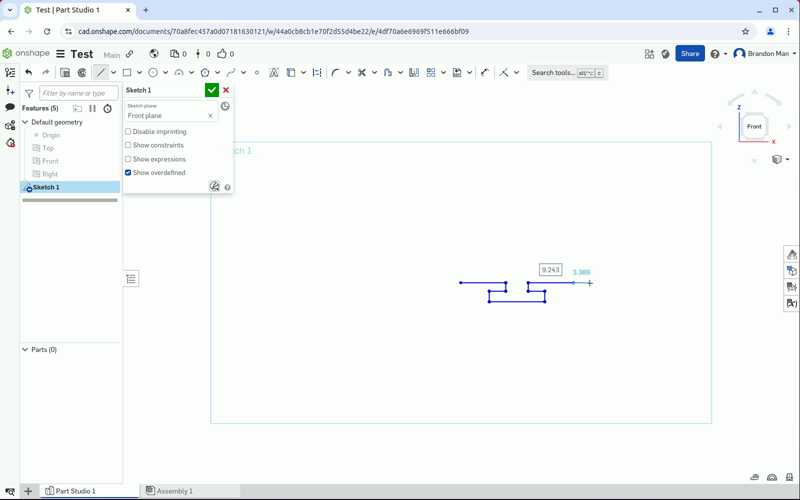
mouse_move(573, 226)
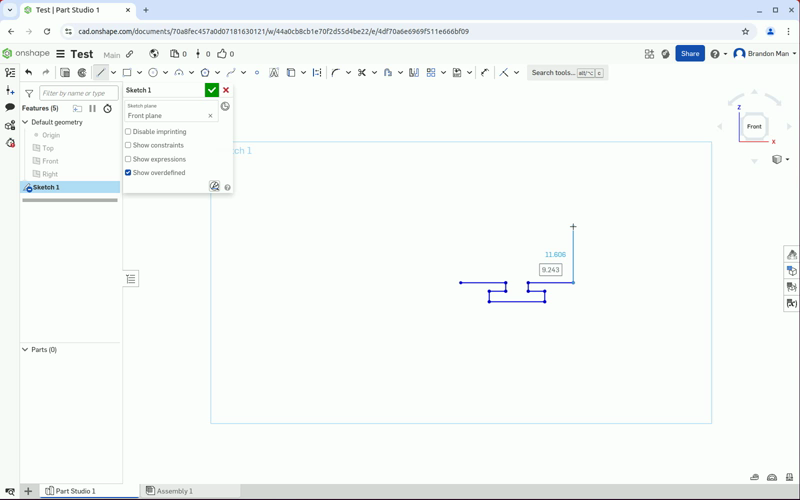
click(573, 226)
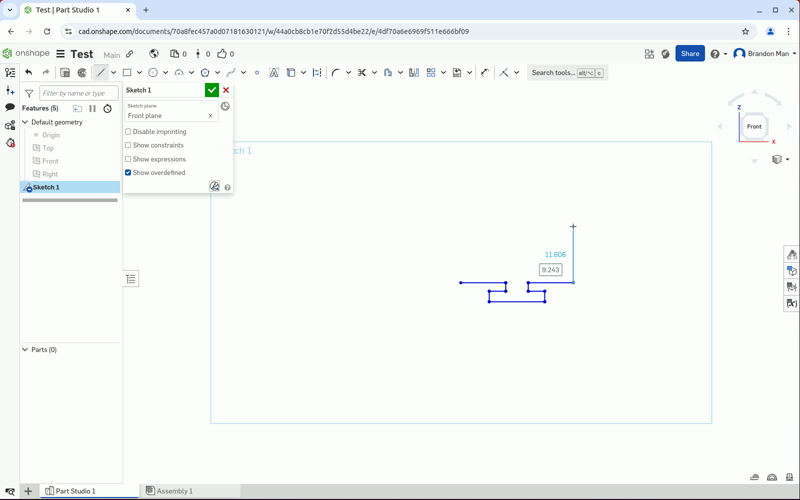
key_up(shift)
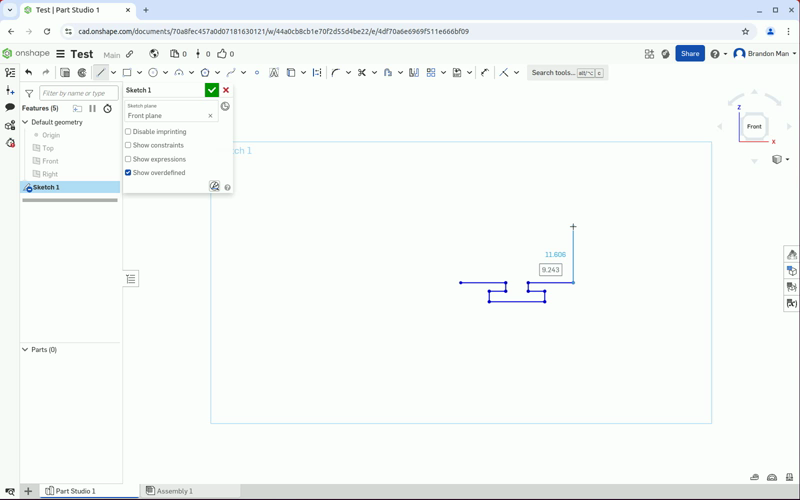
key_down(shift)
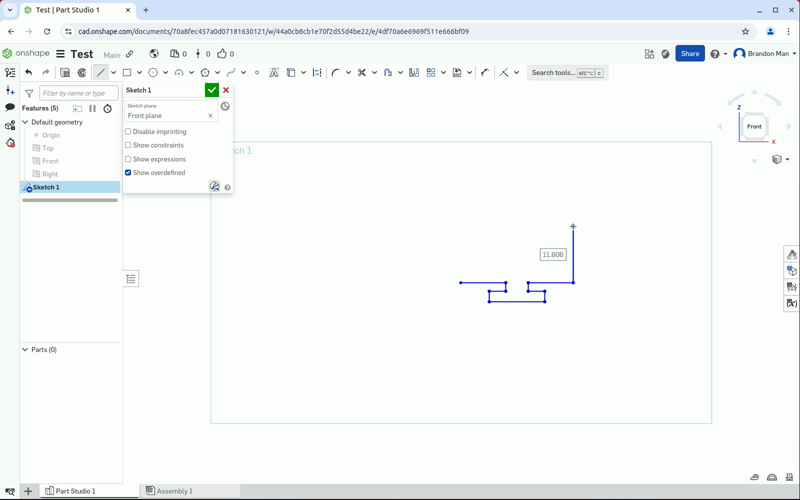
mouse_move(460, 226)
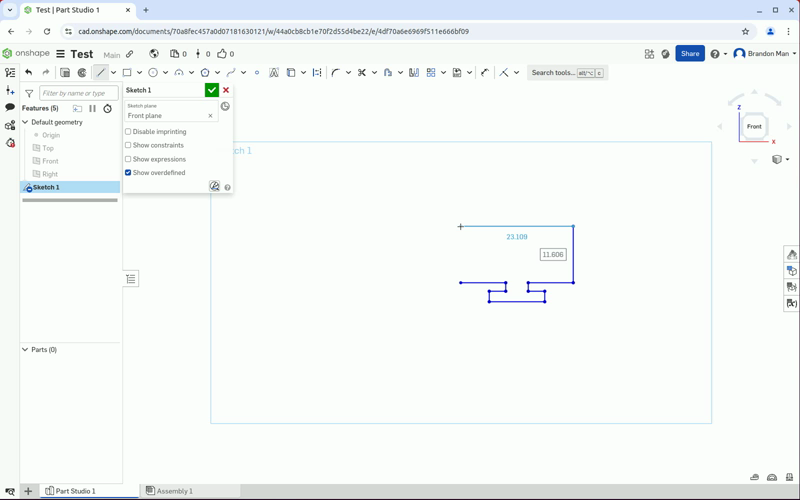
click(460, 226)
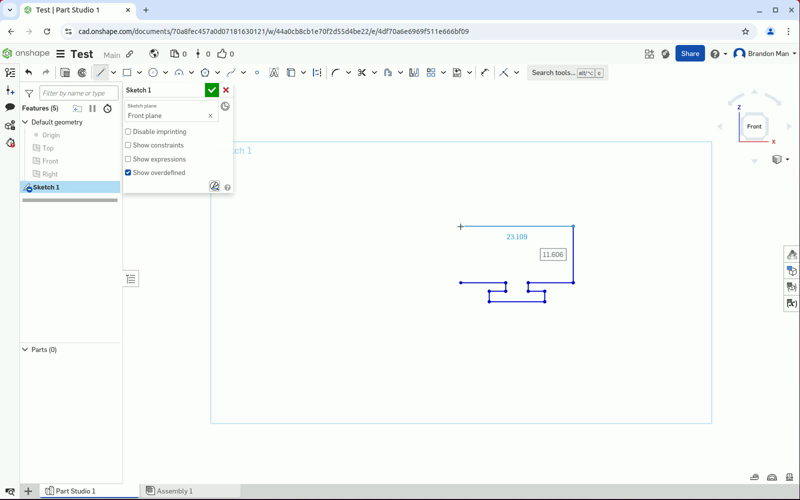
key_up(shift)
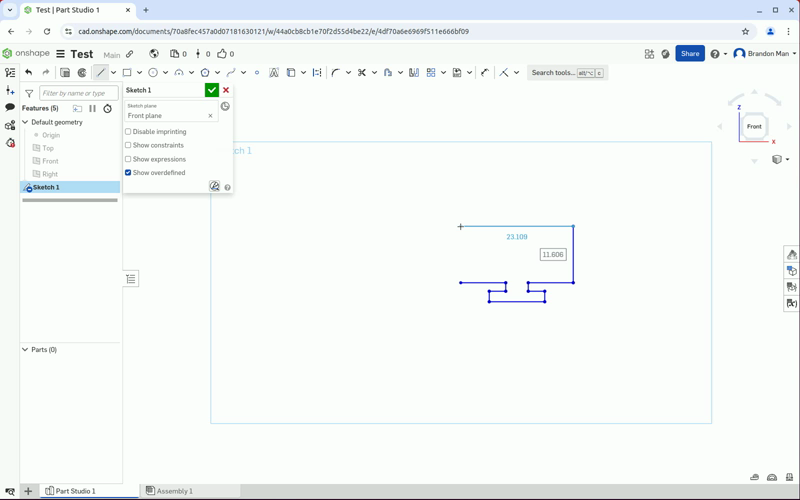
mouse_move(490, 226)
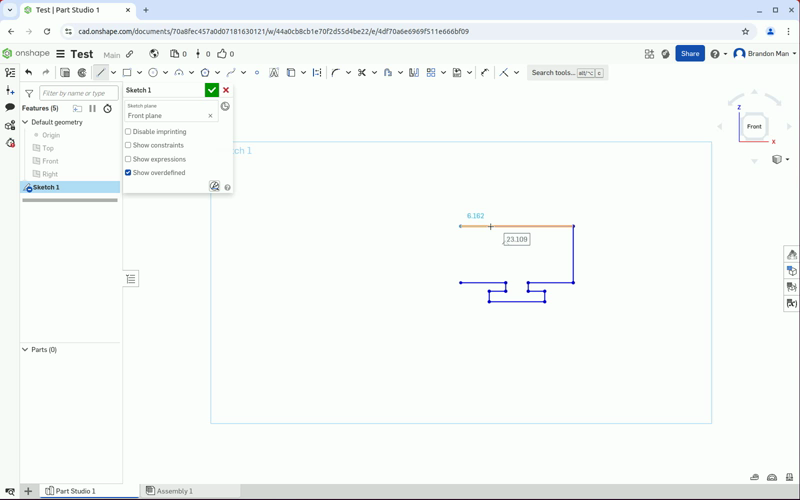
key_down(shift)
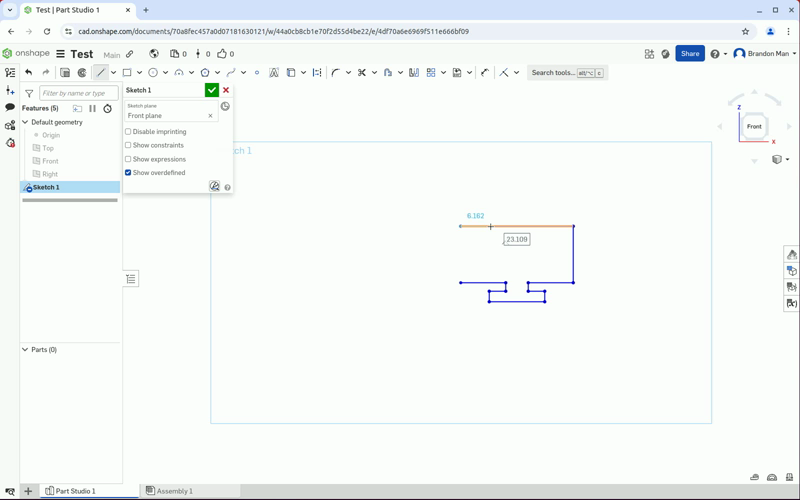
mouse_move(460, 282)
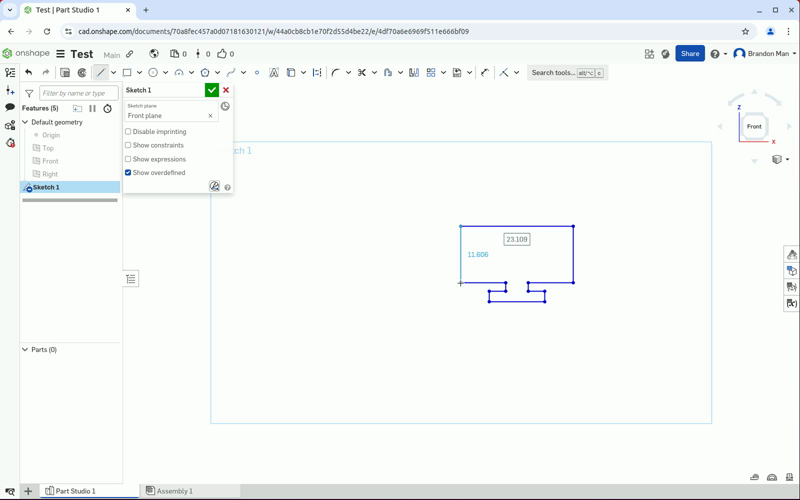
key_up(shift)
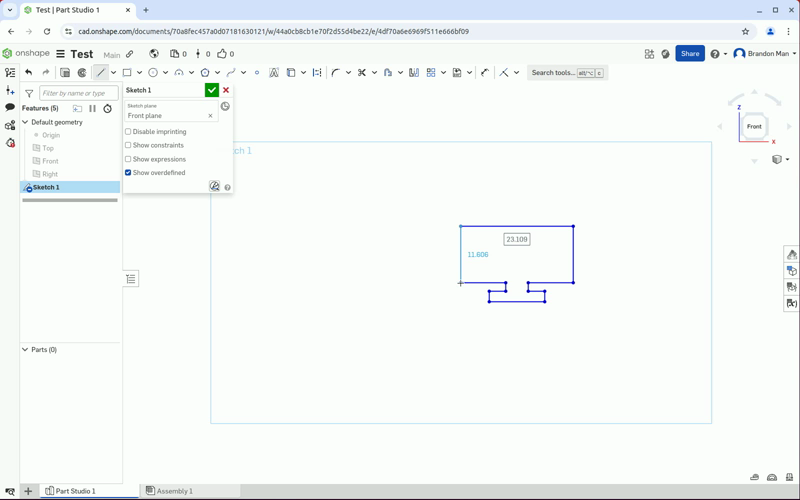
click(460, 282)
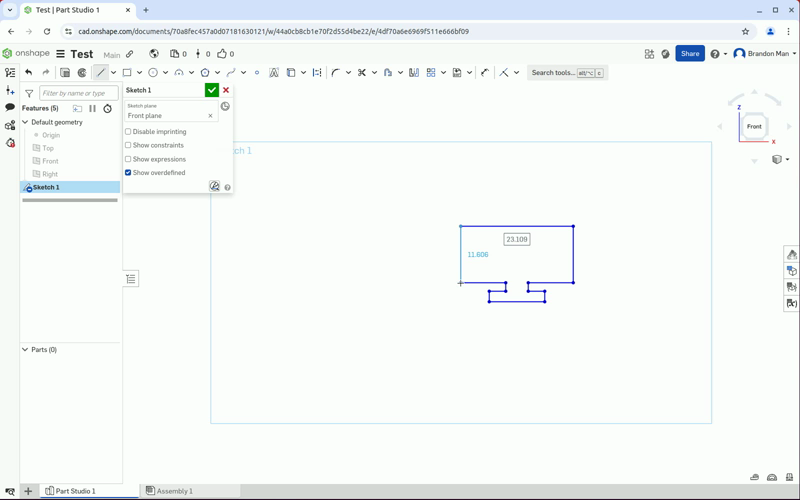
key(esc)
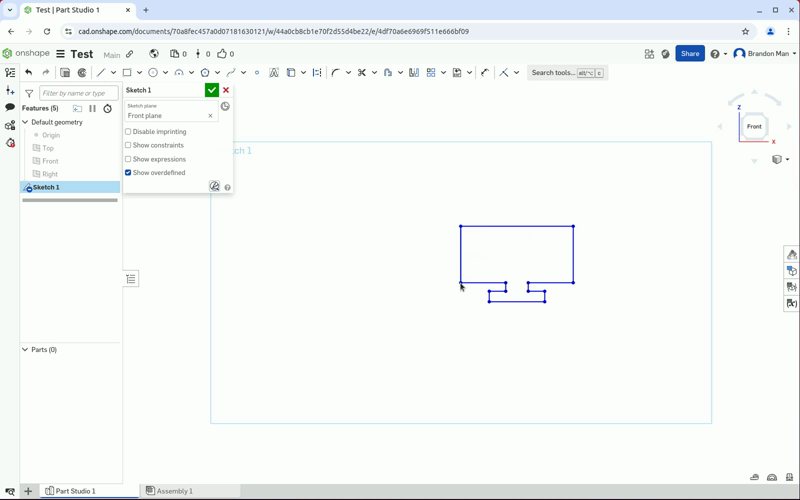
mouse_move(515, 271)
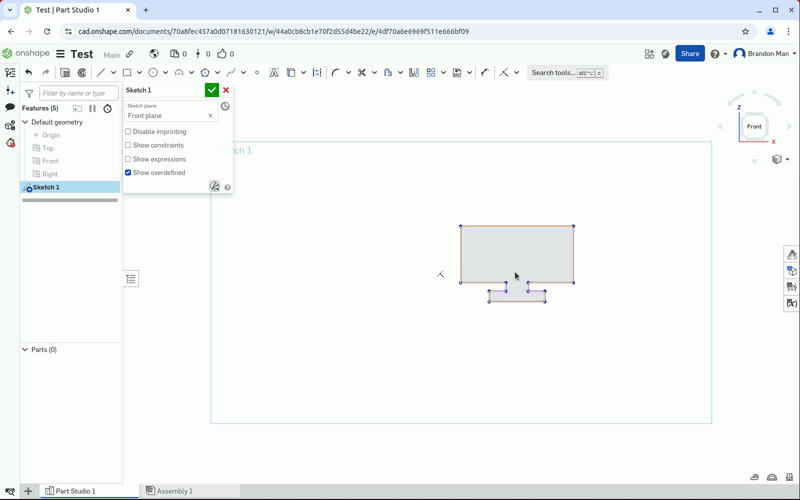
click(515, 271)
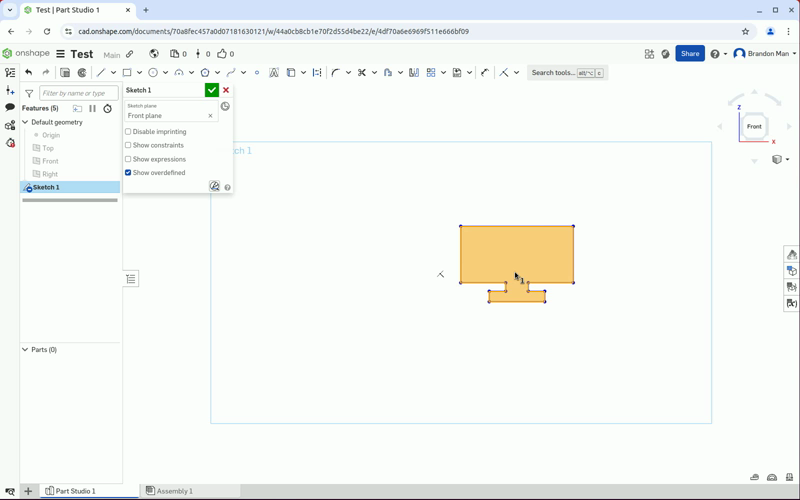
mouse_move(73, 352)
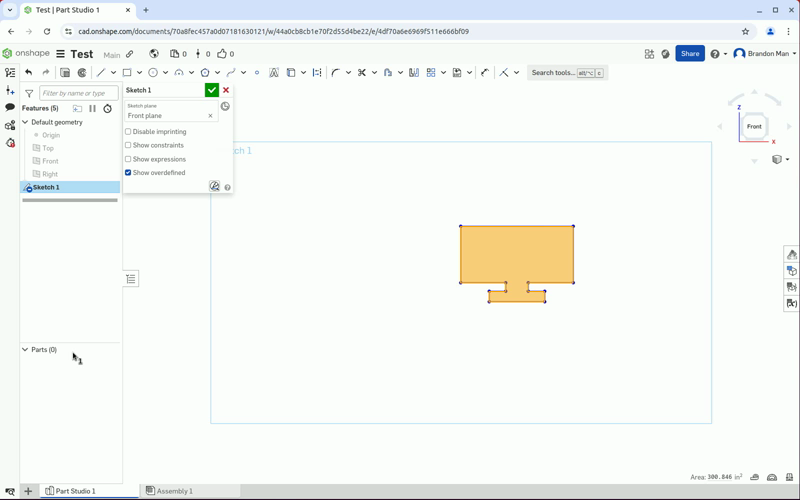
key(shift+y)
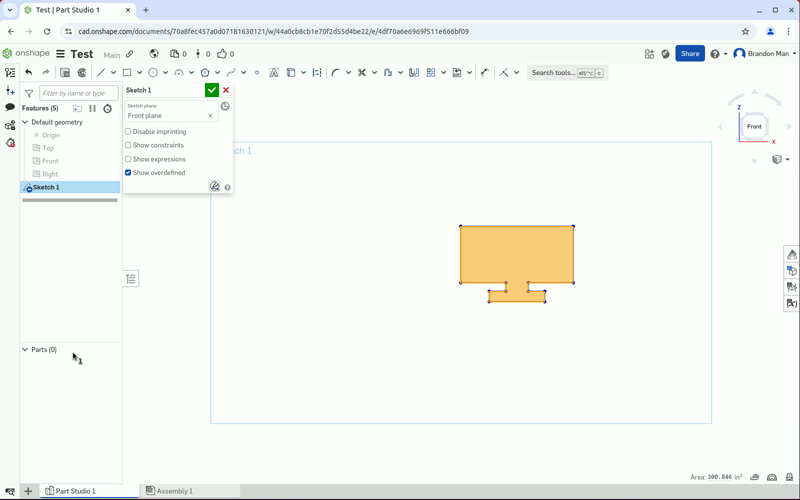
key(shift+e)
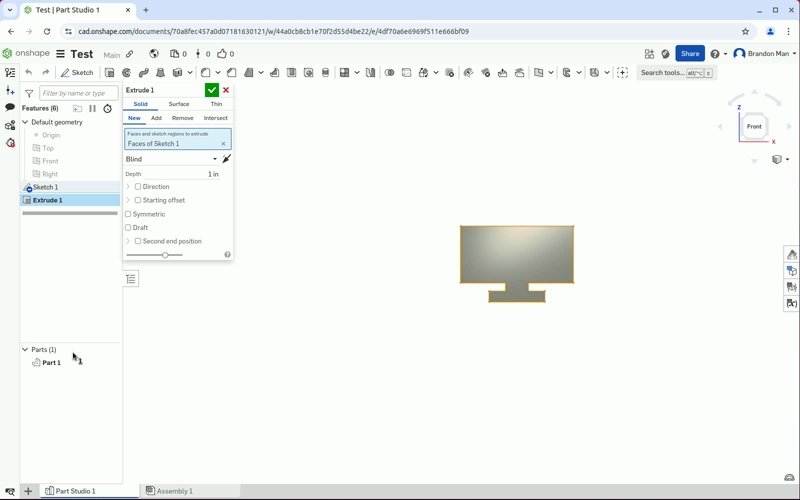
mouse_move(143, 106)
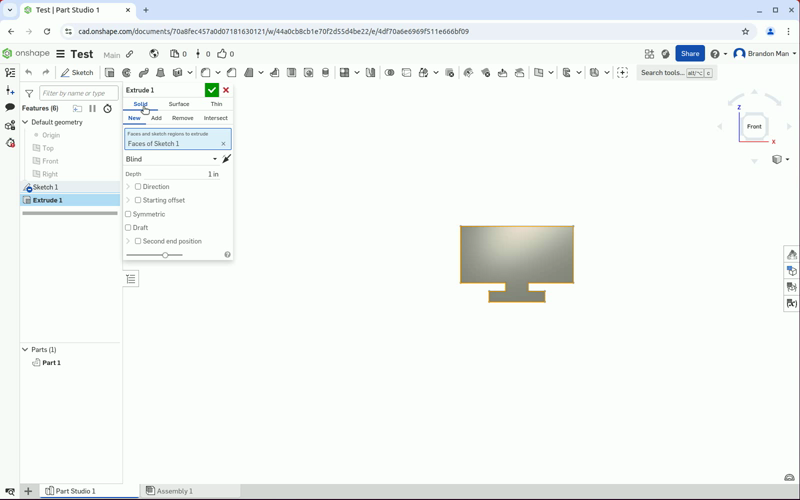
click(143, 106)
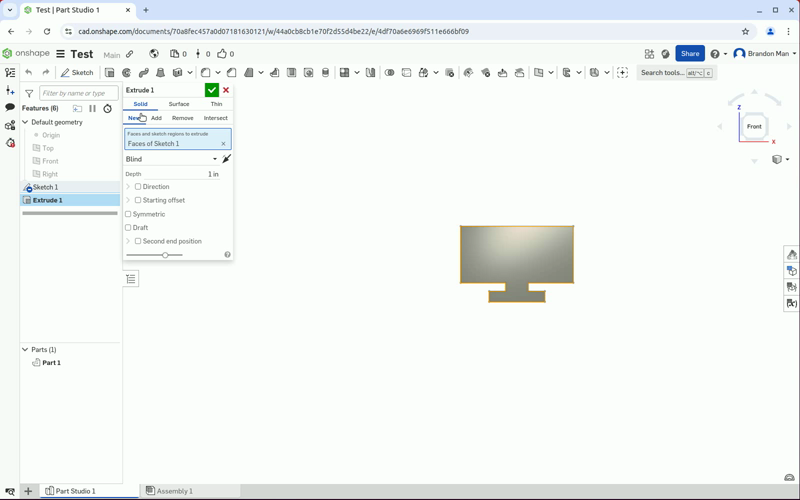
mouse_move(137, 120)
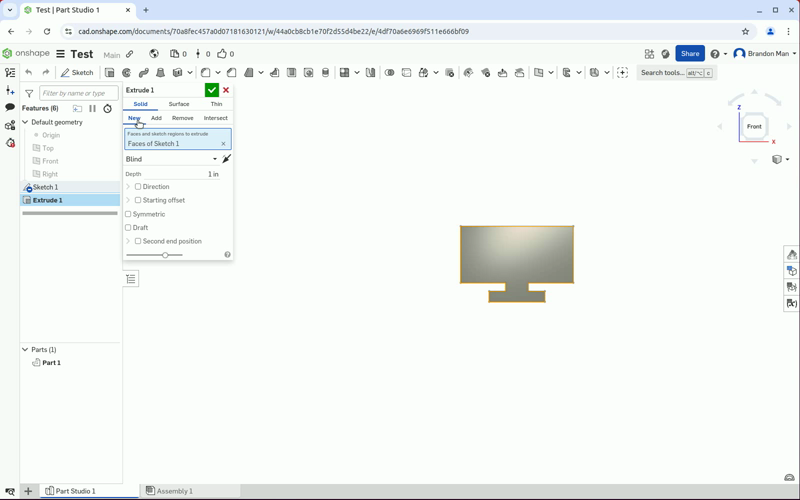
click(137, 120)
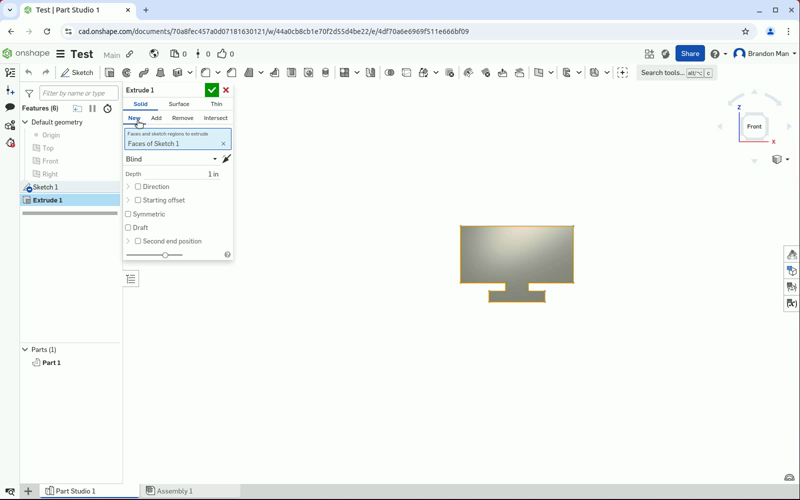
key(tab, 4)
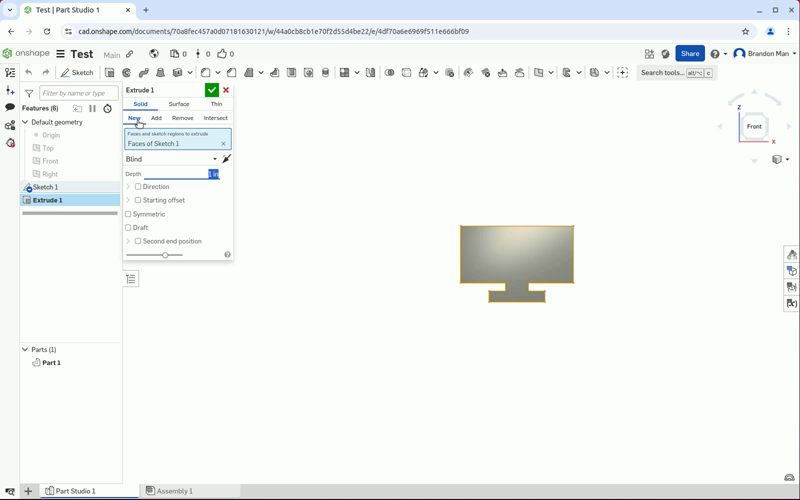
text(10.351)
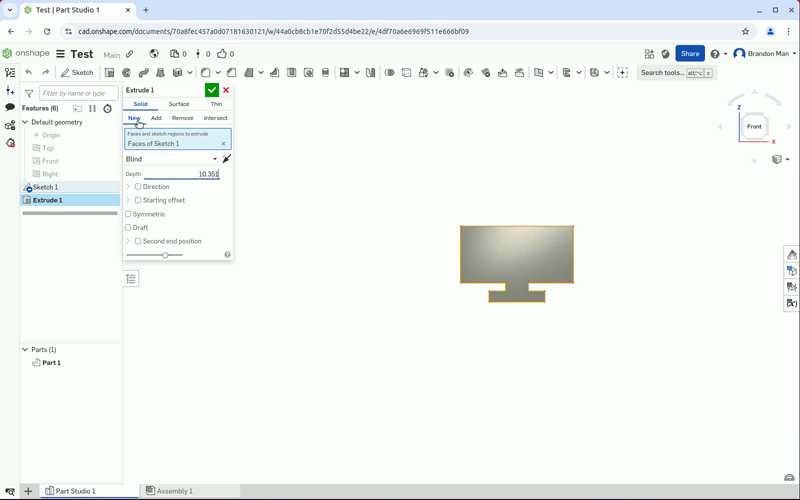
key(enter)
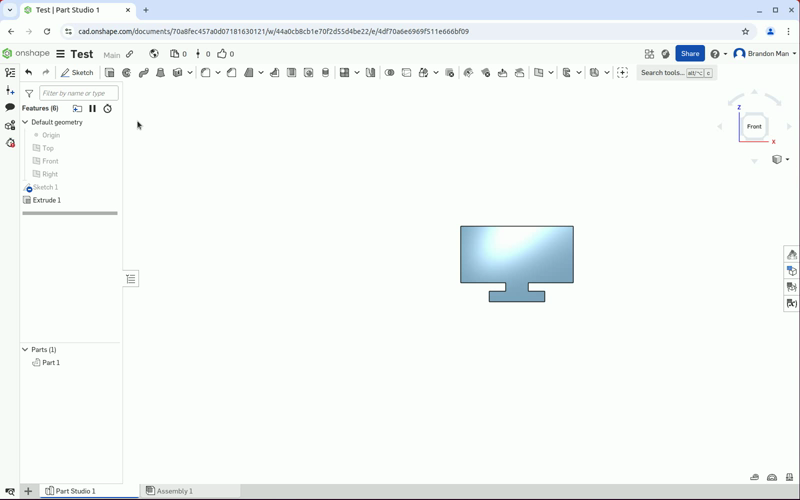
key(shift+h)
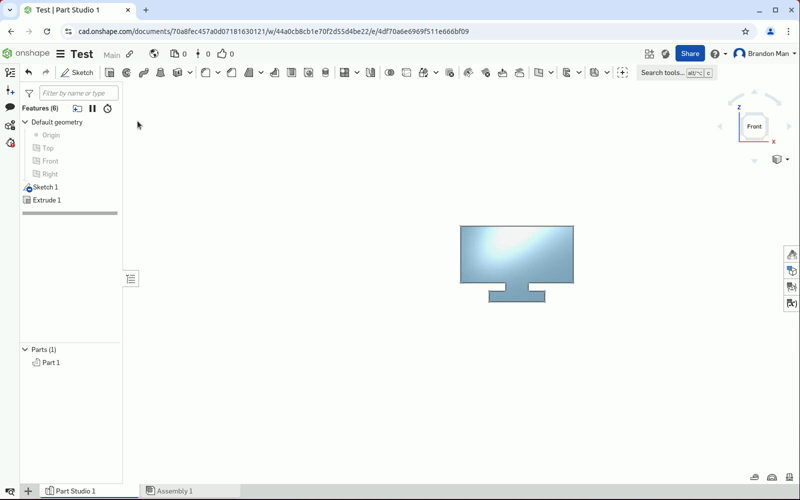
key(shift+h)
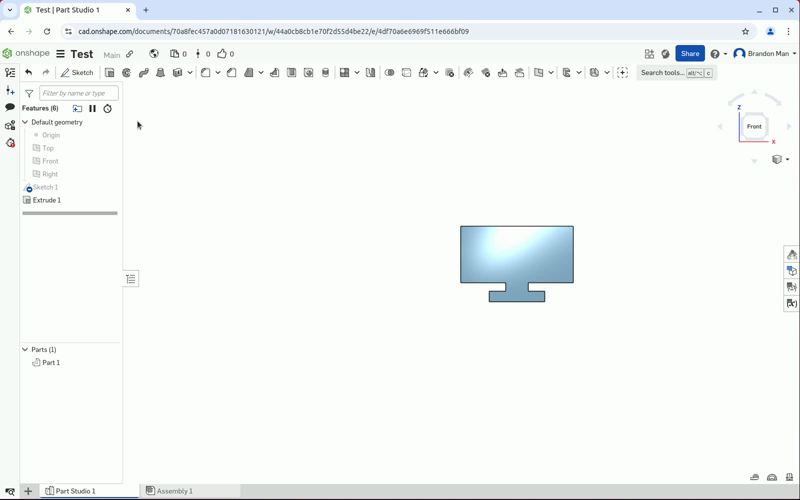
mouse_move(73, 189)
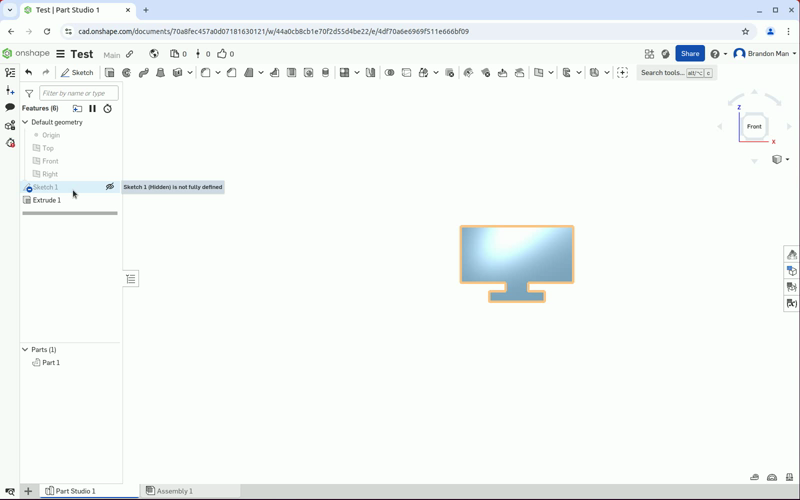
click(73, 189)
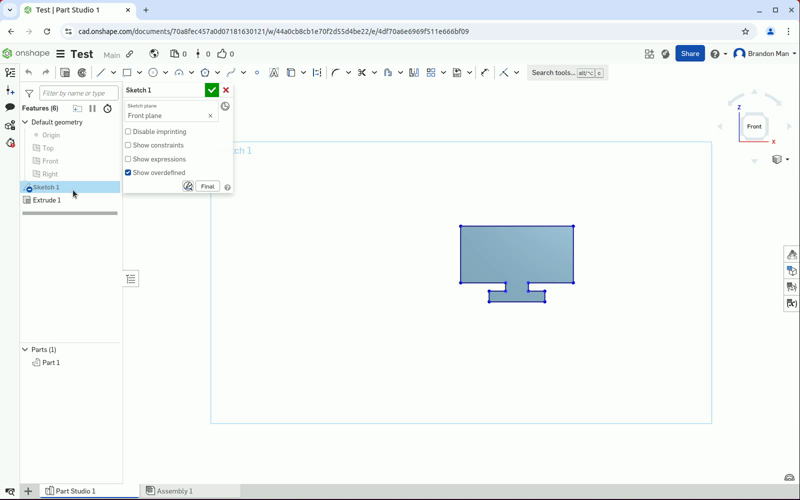
mouse_move(229, 92)
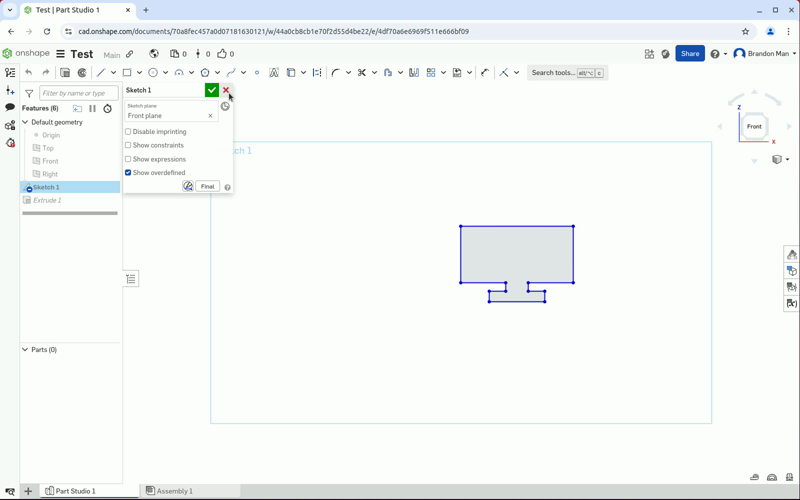
click(229, 92)
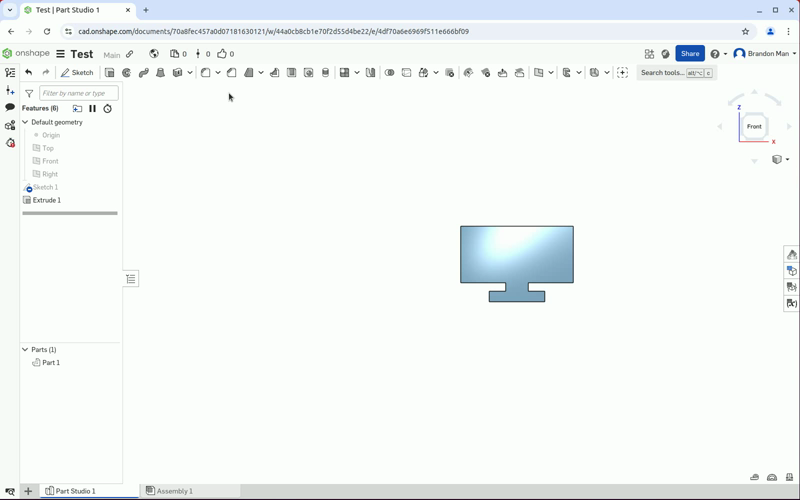
mouse_move(541, 75)
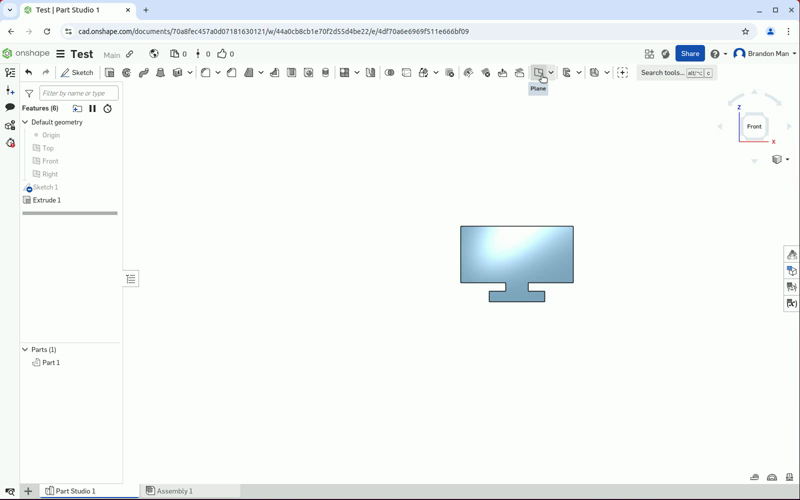
click(541, 75)
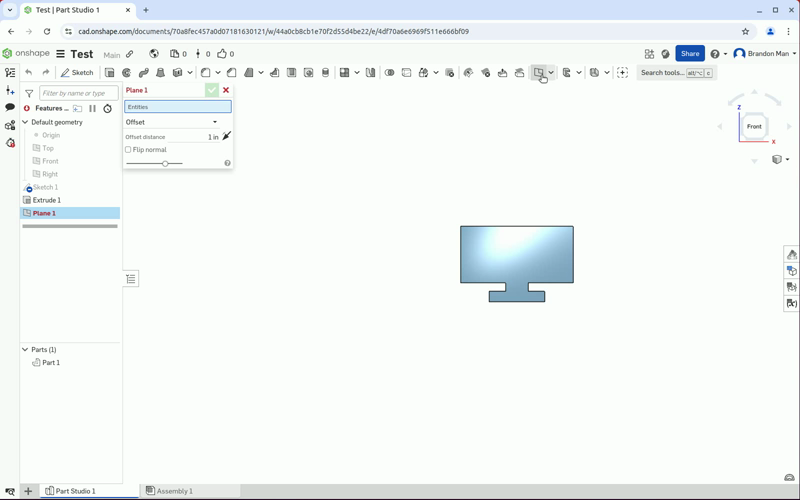
mouse_move(73, 163)
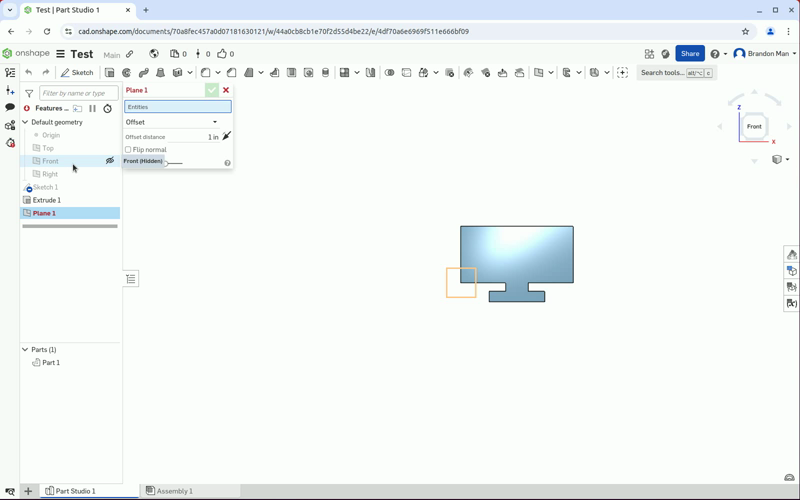
click(73, 163)
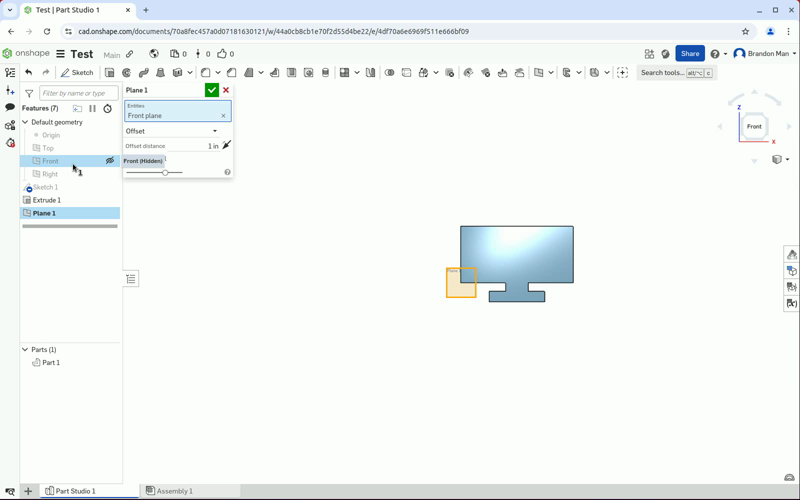
key(tab, 2)
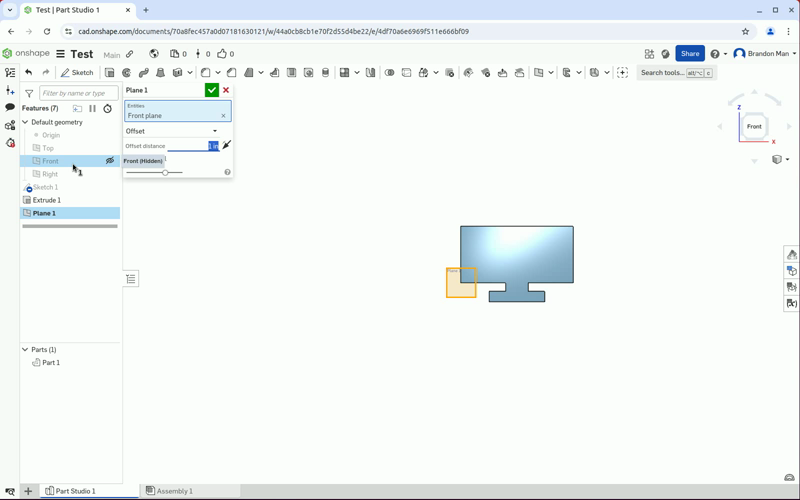
text(10.352)
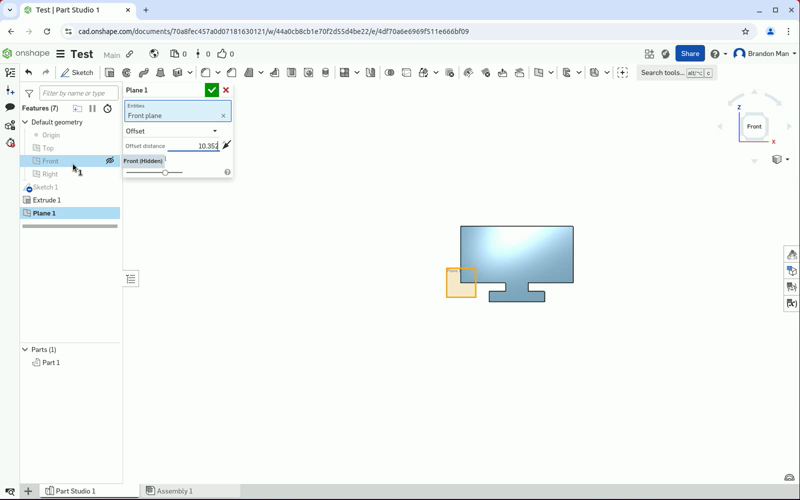
key(enter, 2)
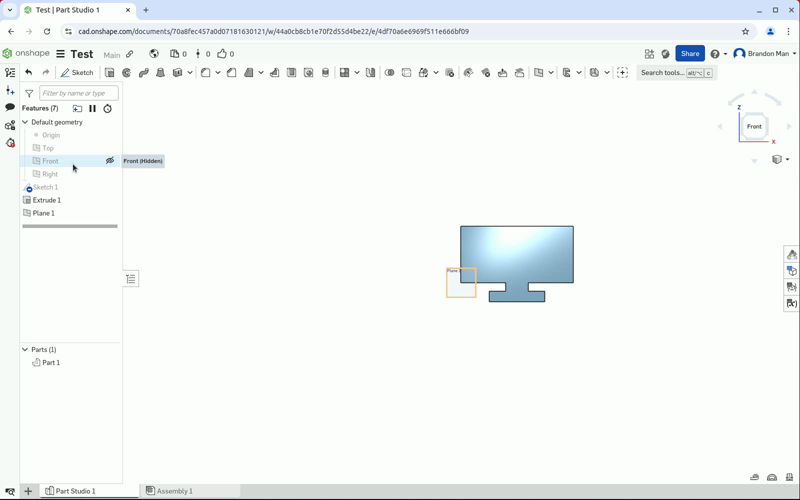
key(shift+s)
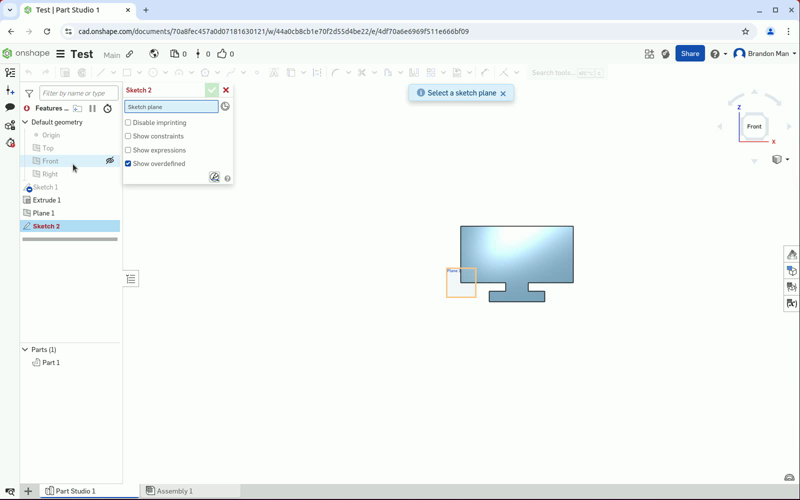
mouse_move(73, 215)
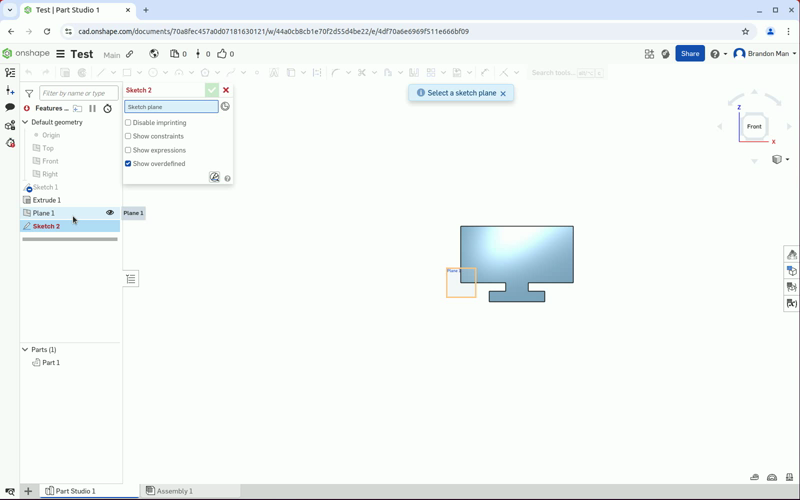
click(73, 215)
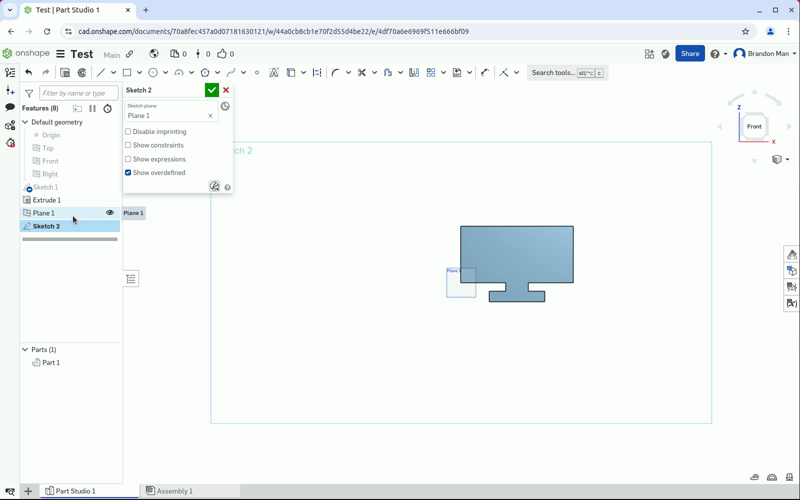
mouse_move(73, 352)
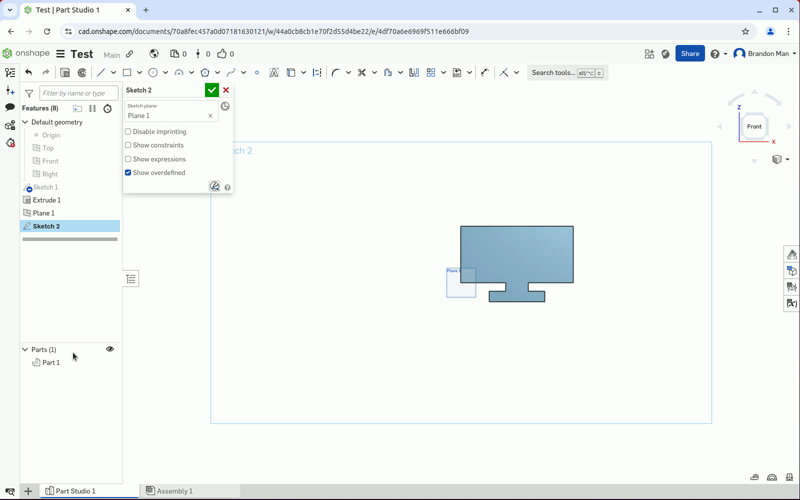
key(y)
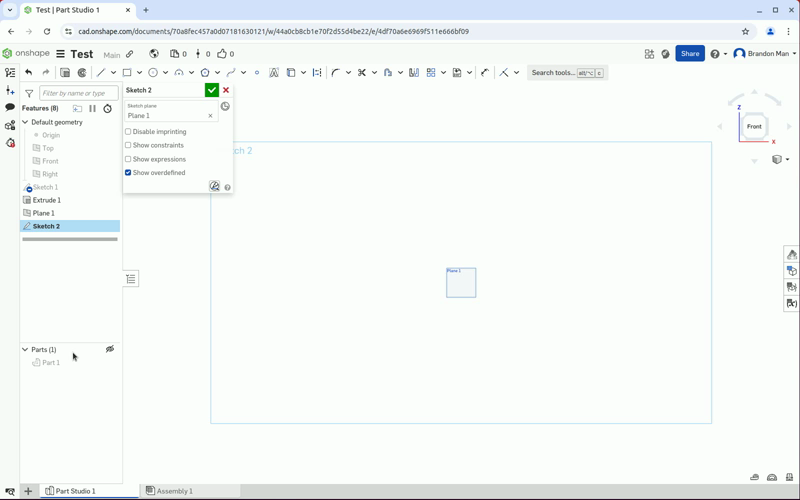
key(c)
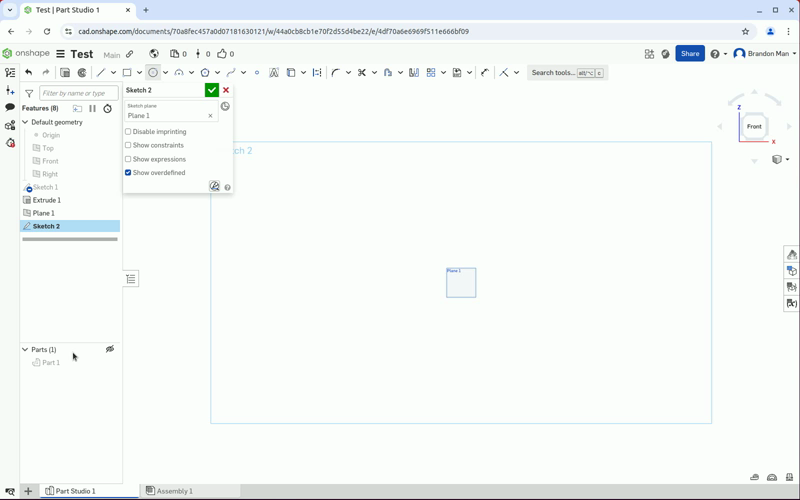
key_down(shift)
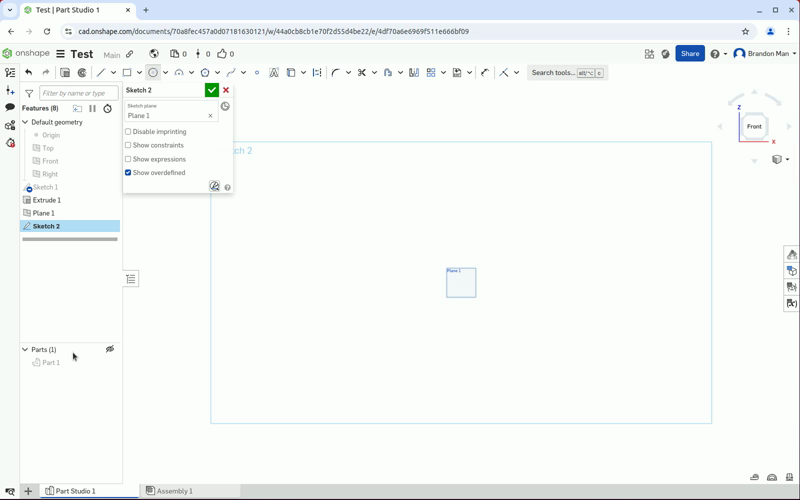
mouse_move(517, 249)
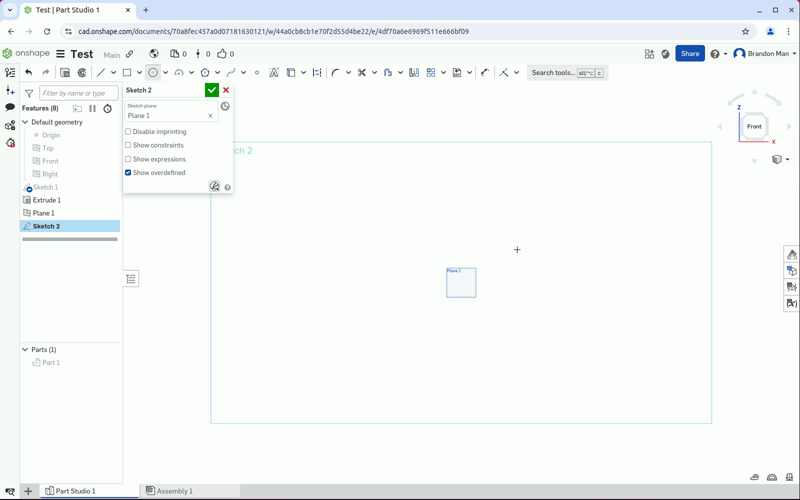
click(517, 249)
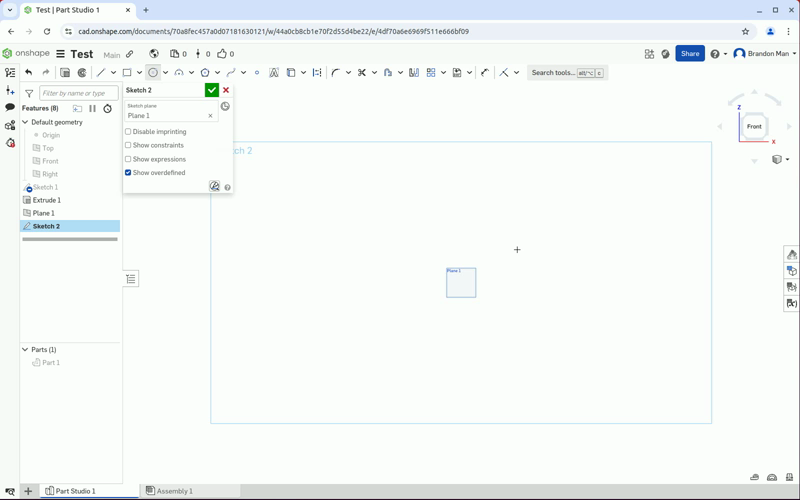
key_up(shift)
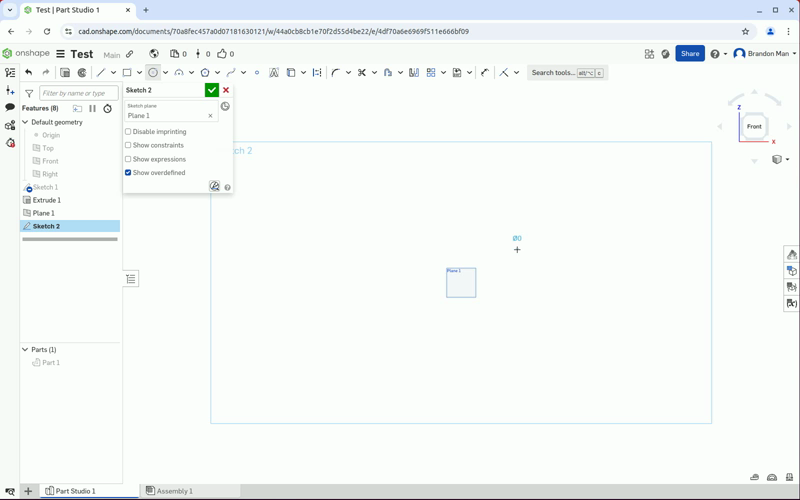
mouse_move(528, 249)
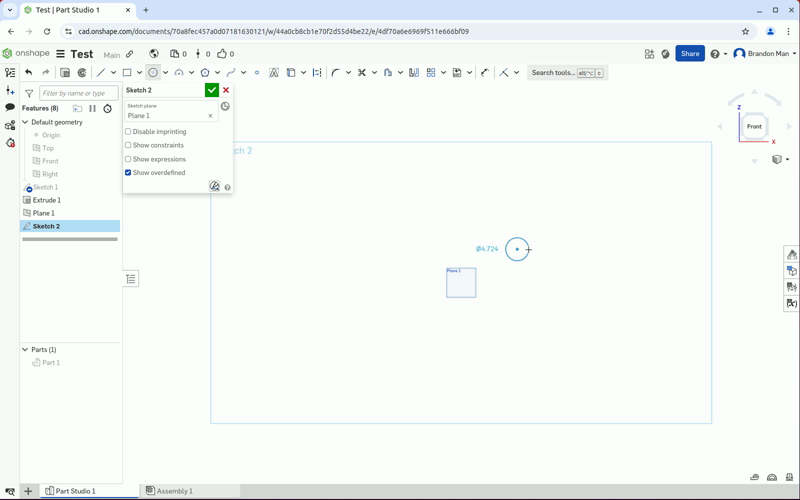
click(528, 249)
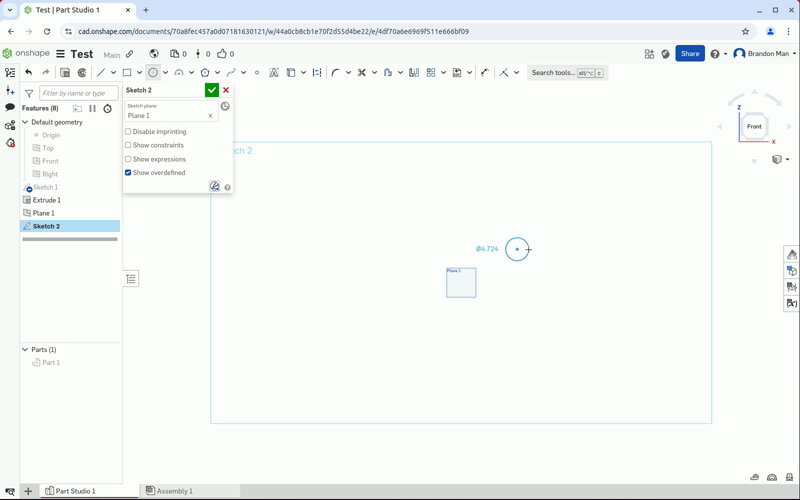
key(esc)
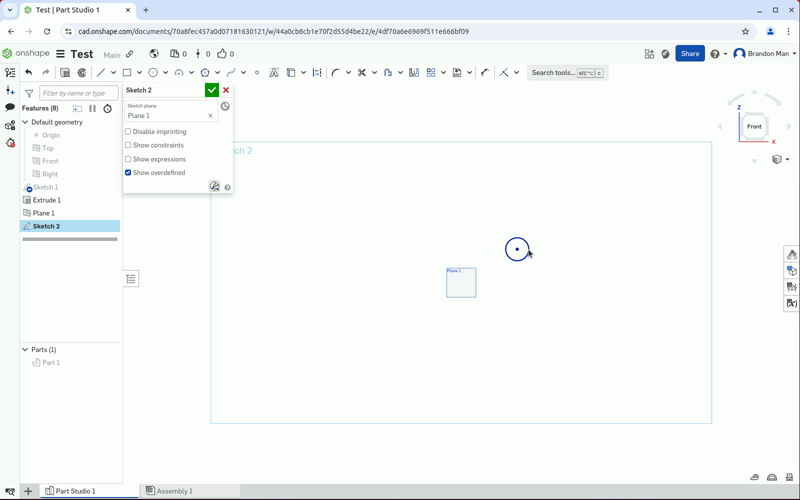
mouse_move(523, 249)
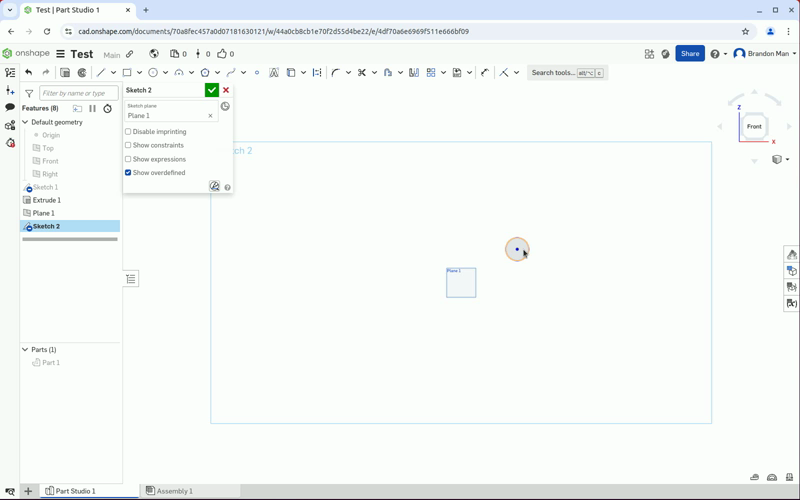
scroll(6)
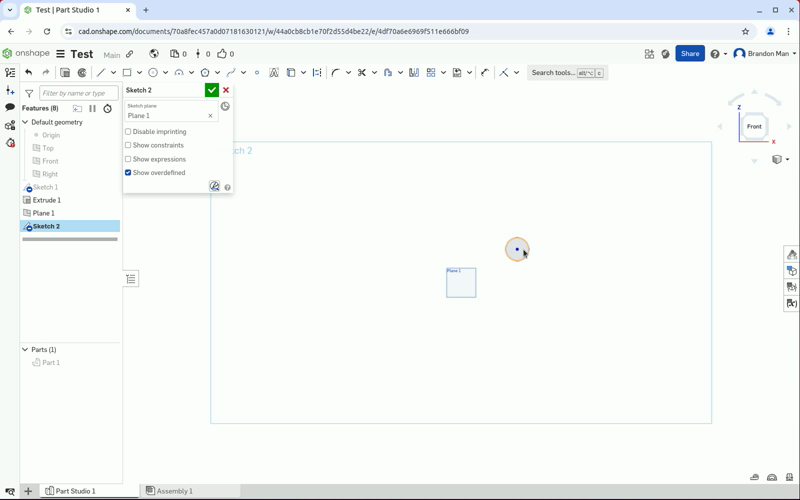
scroll(6)
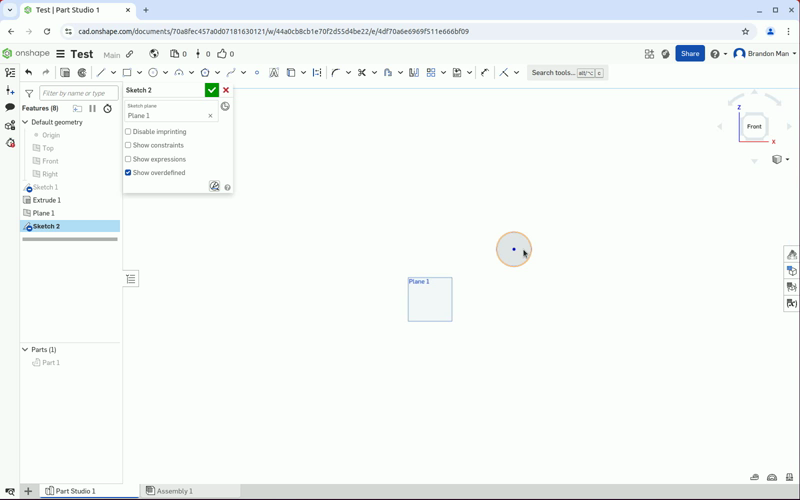
scroll(6)
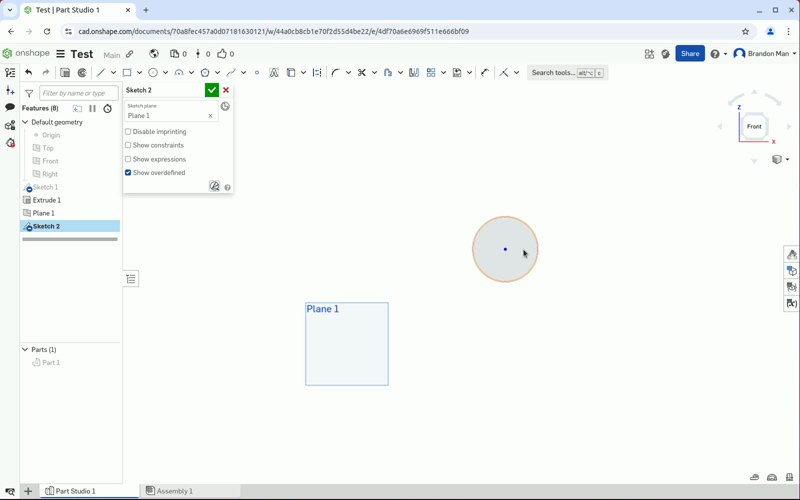
scroll(6)
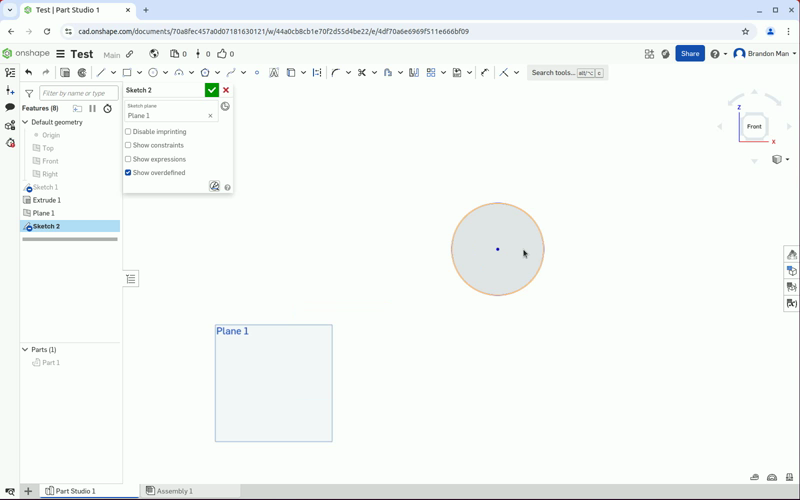
scroll(6)
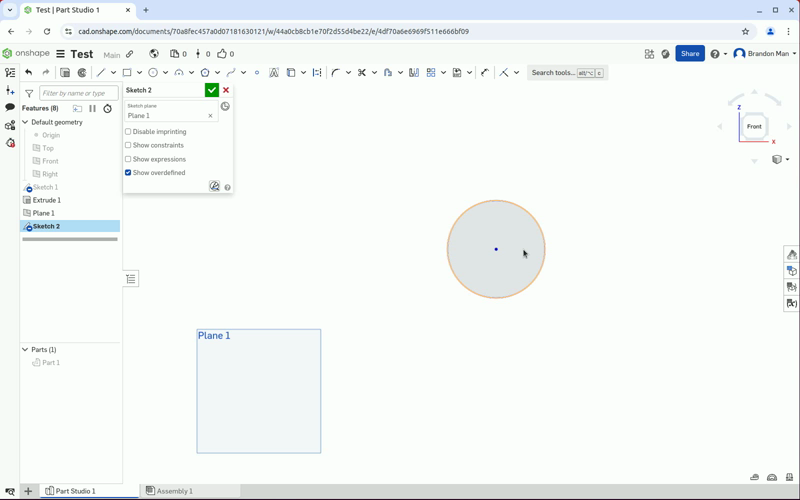
scroll(6)
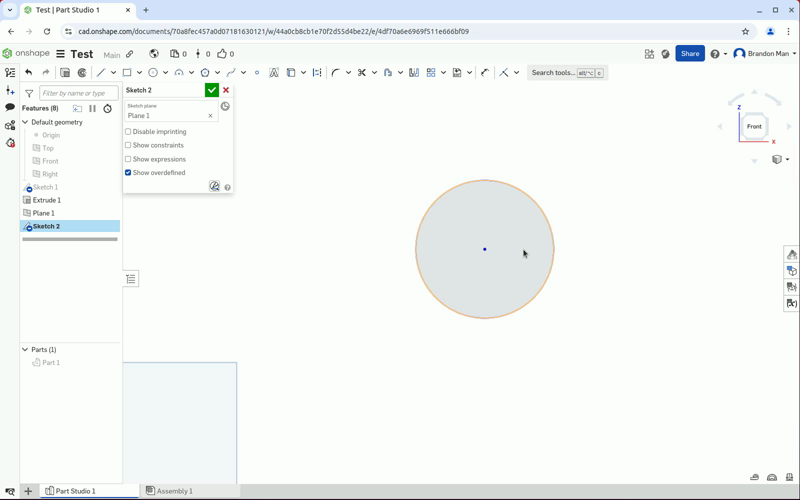
scroll(6)
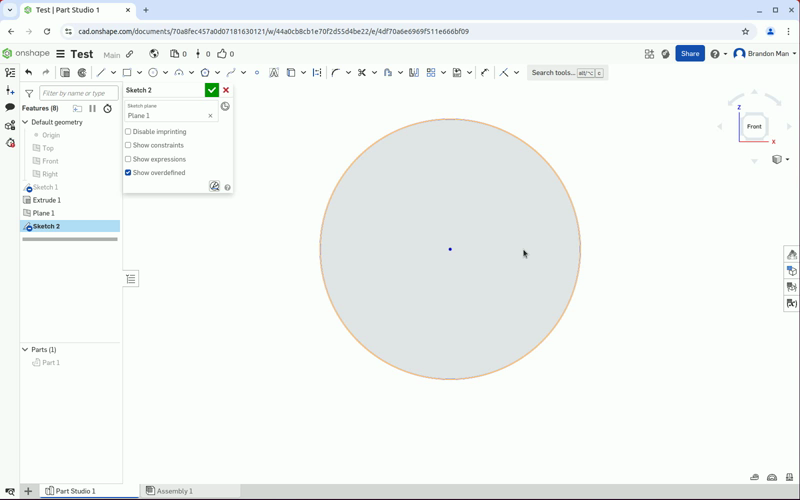
click(523, 249)
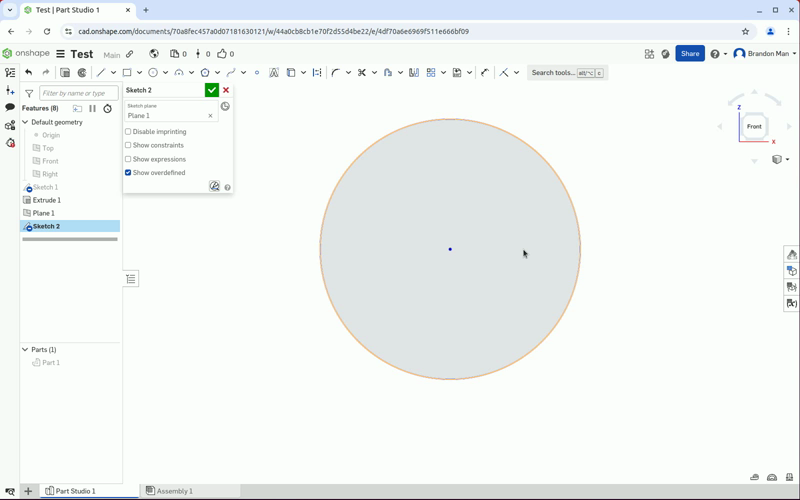
scroll(-6)
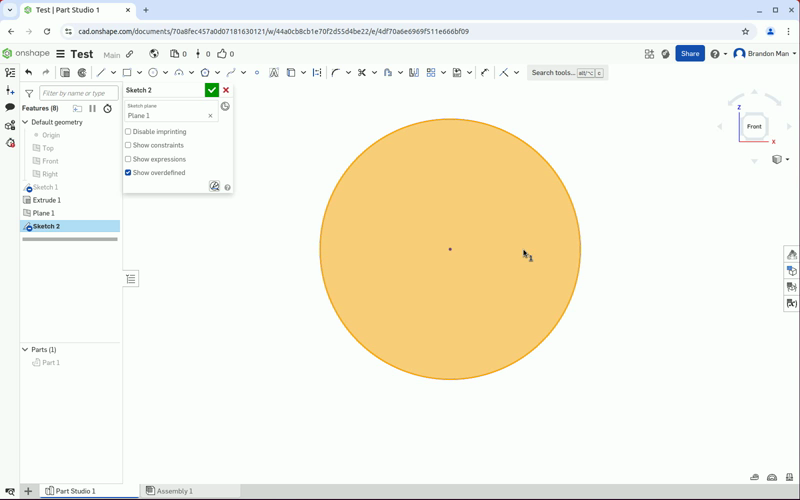
scroll(-6)
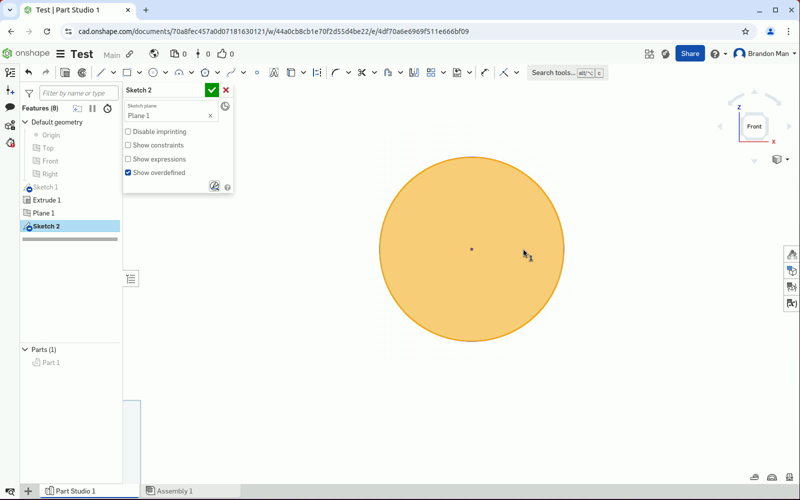
scroll(-6)
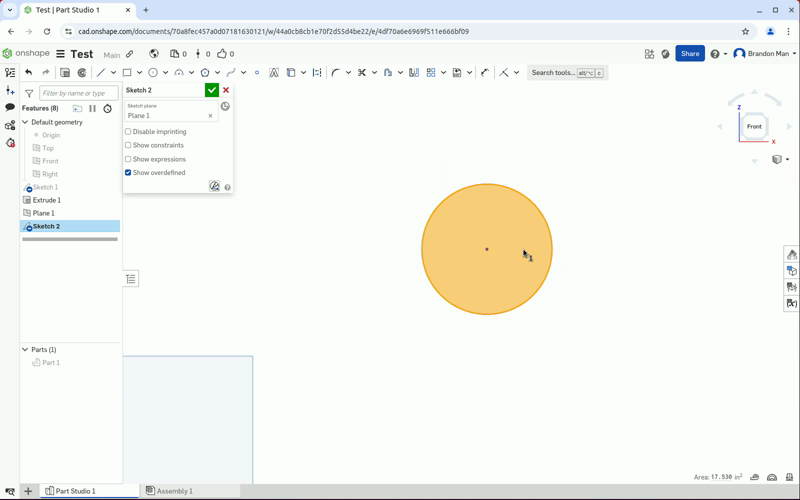
scroll(-6)
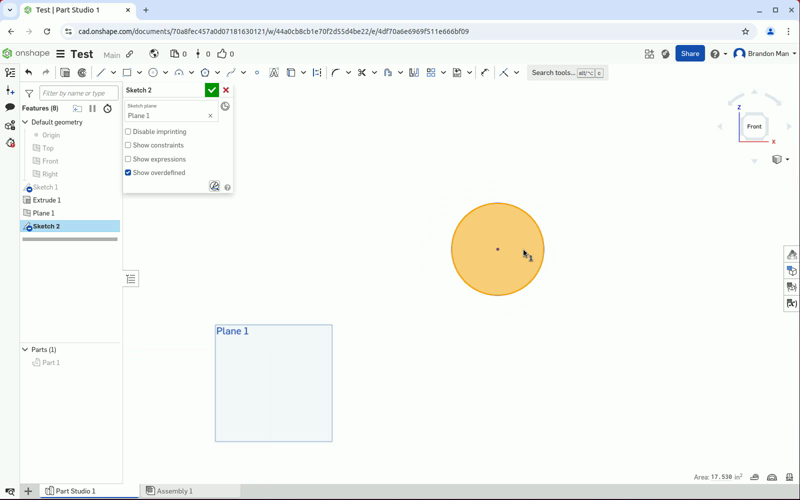
scroll(-6)
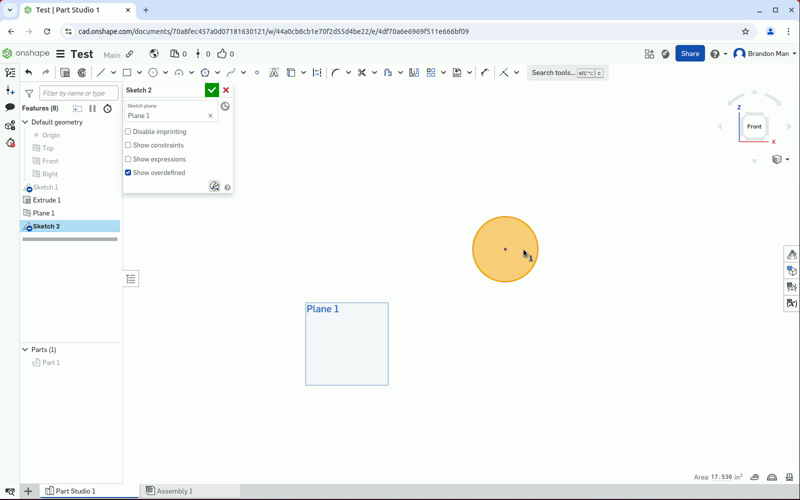
scroll(-6)
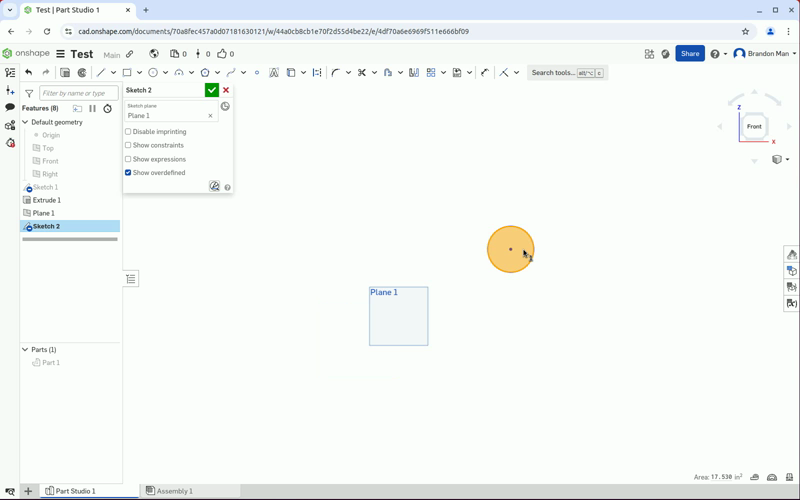
scroll(-6)
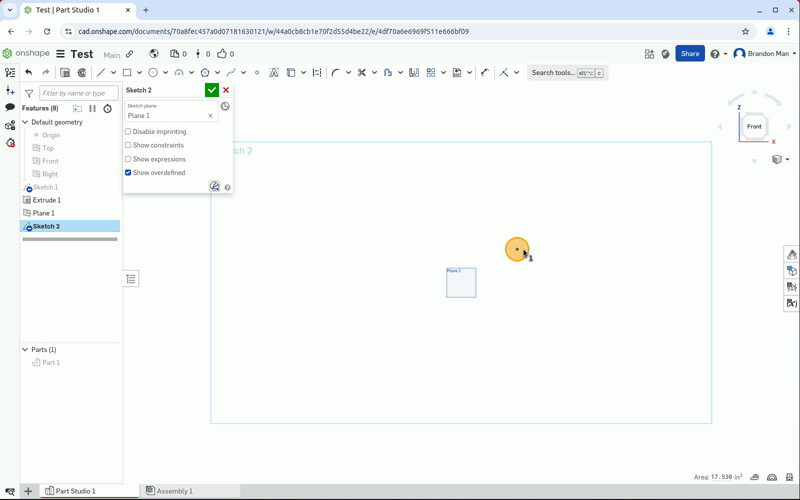
mouse_move(73, 352)
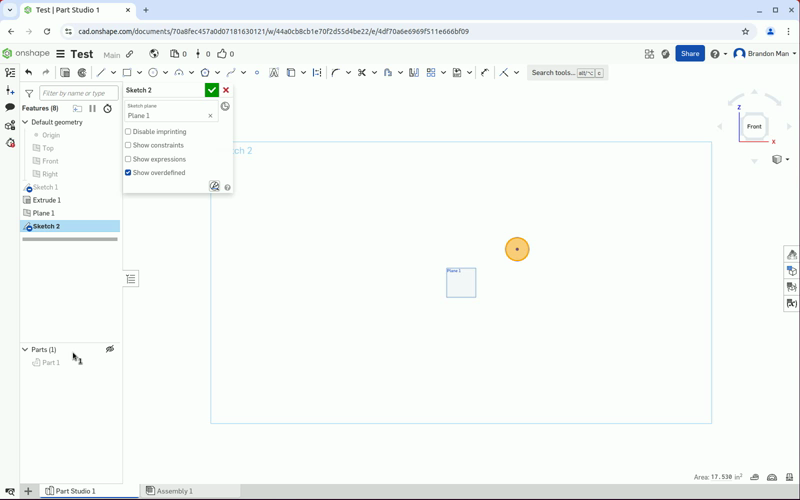
key(shift+y)
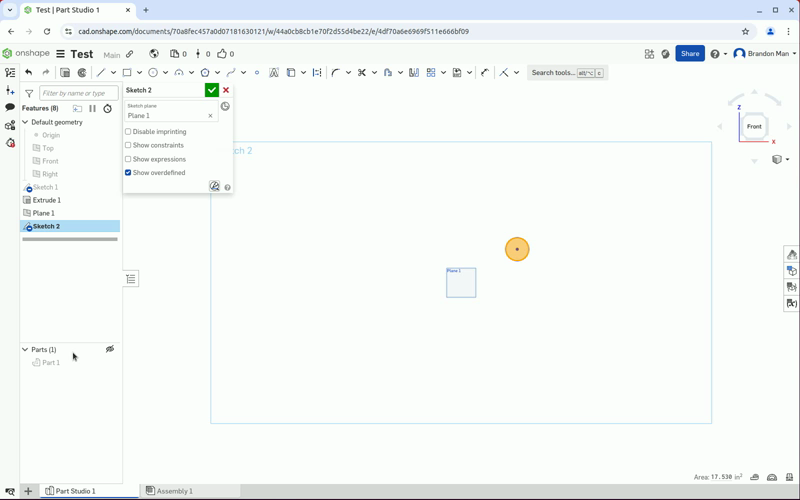
key(shift+e)
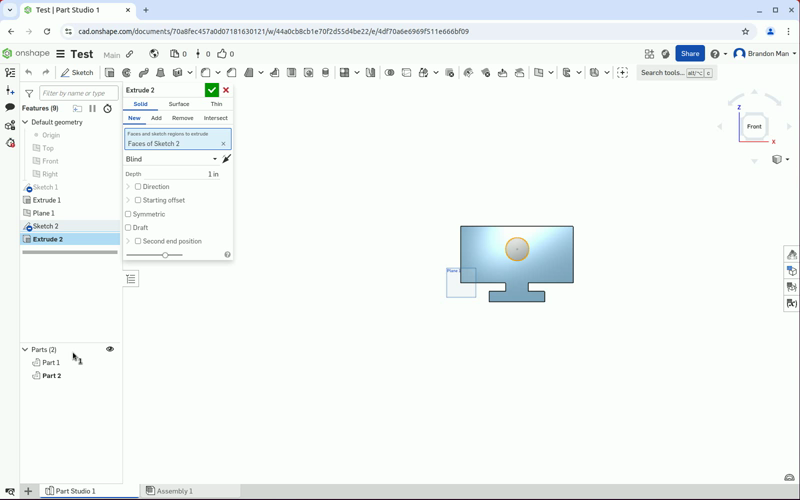
mouse_move(143, 106)
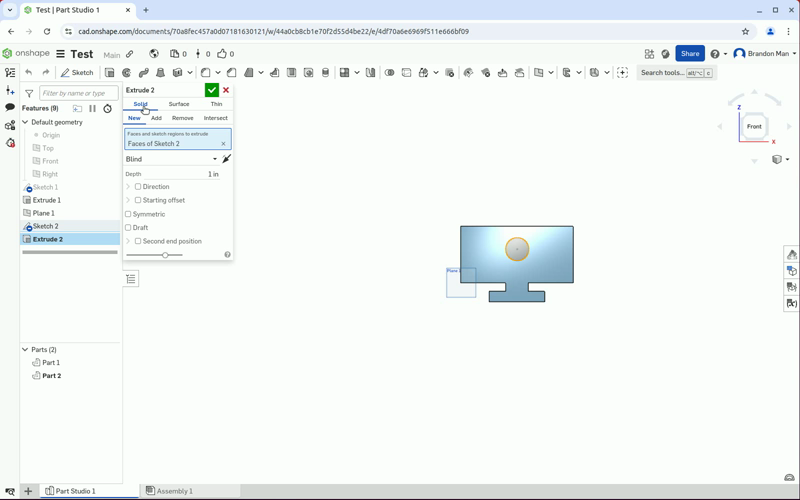
click(143, 106)
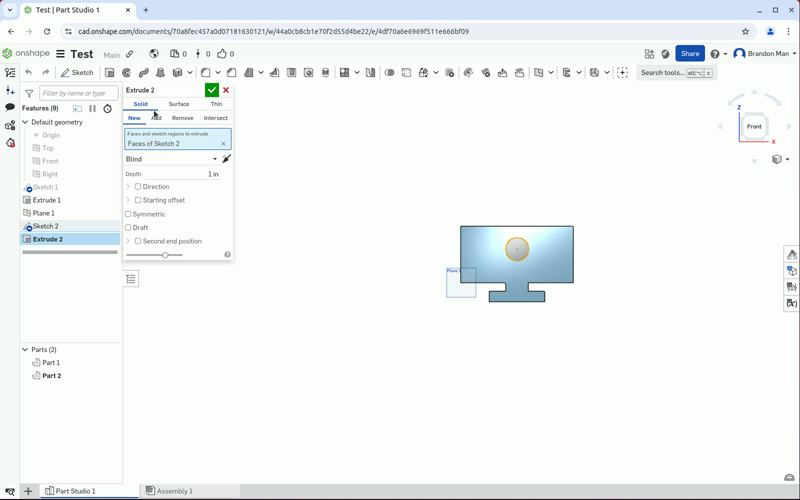
mouse_move(186, 120)
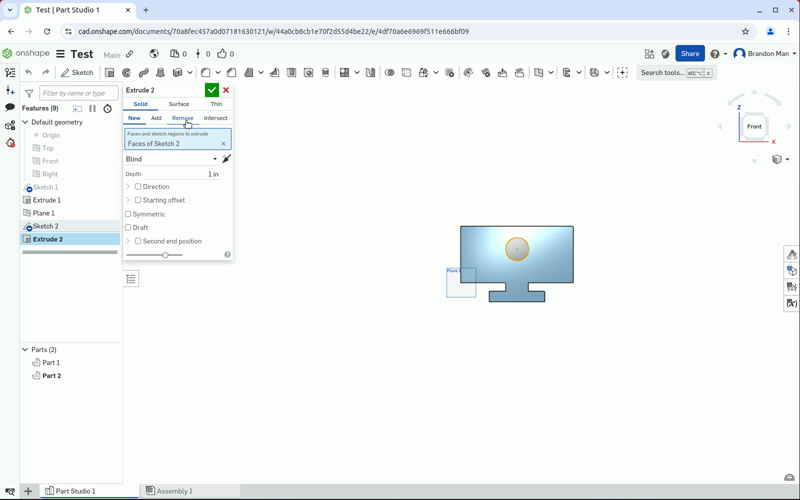
click(186, 120)
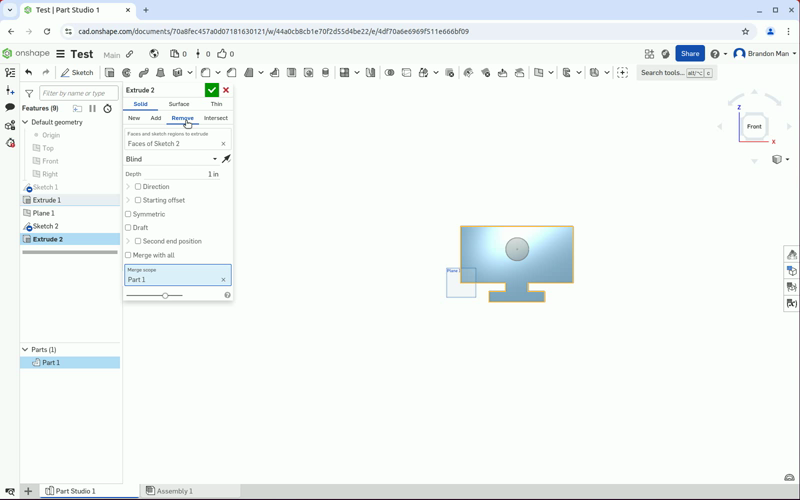
key(tab, 4)
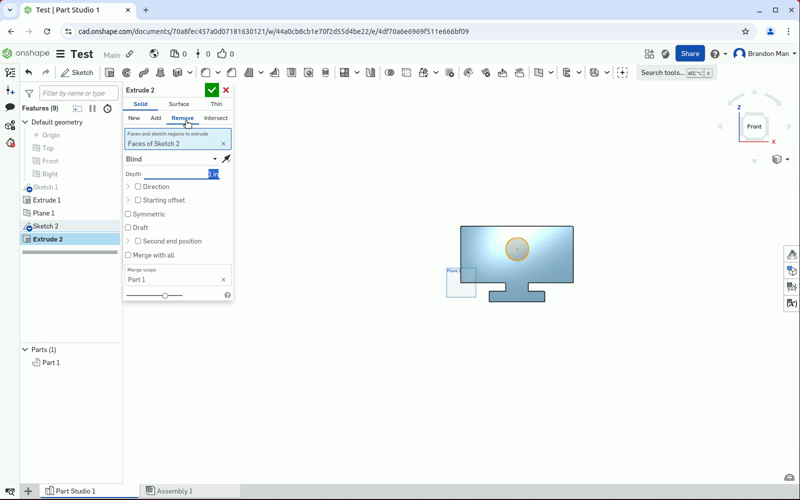
text(8.184)
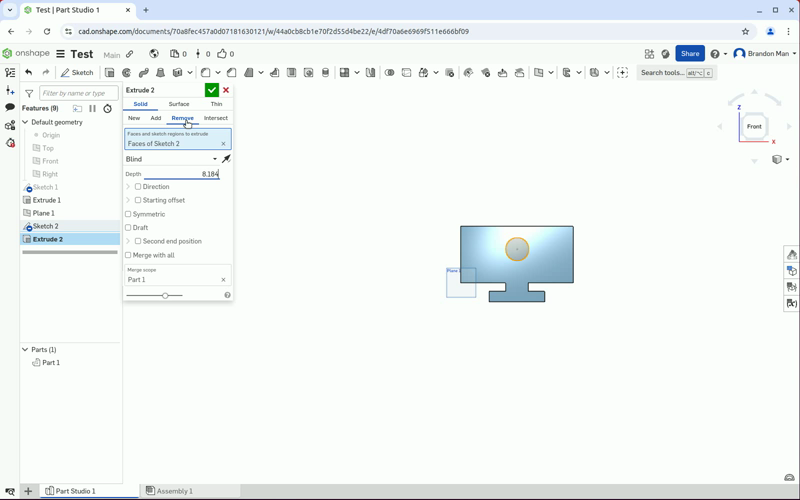
key(tab, 6)
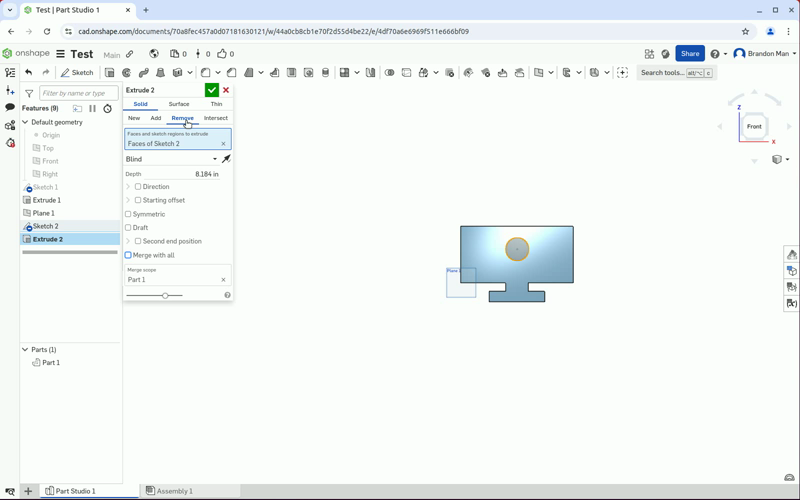
key(space)
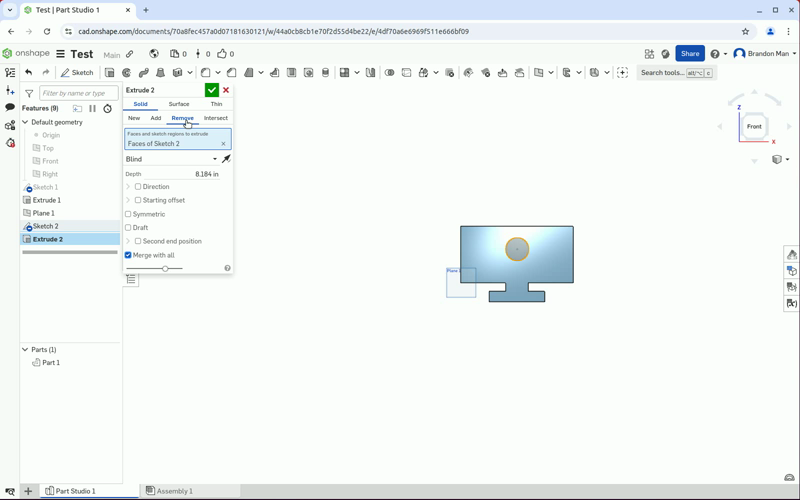
key(enter)
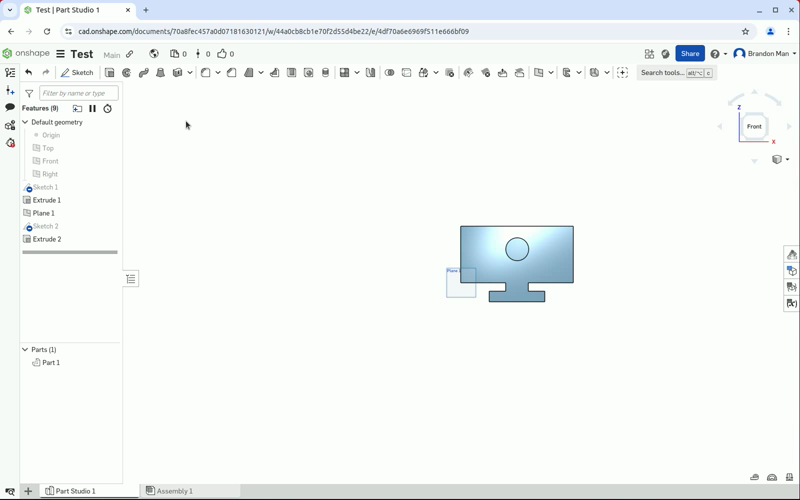
key(shift+h)
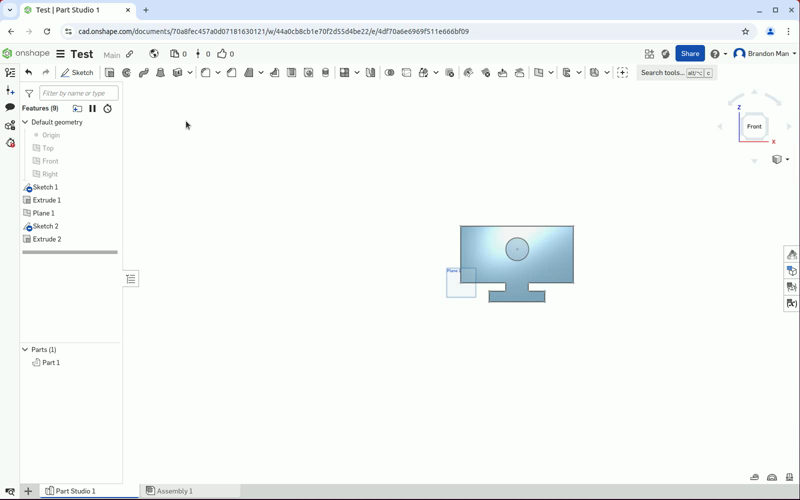
key(shift+h)
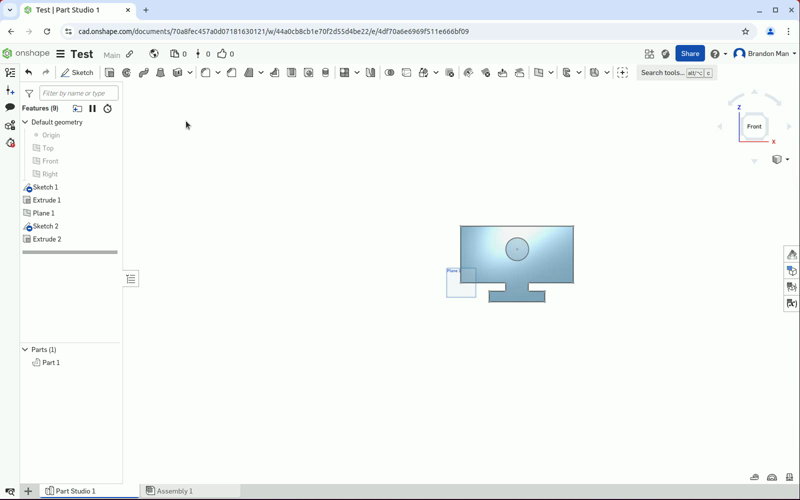
key(shift+7)
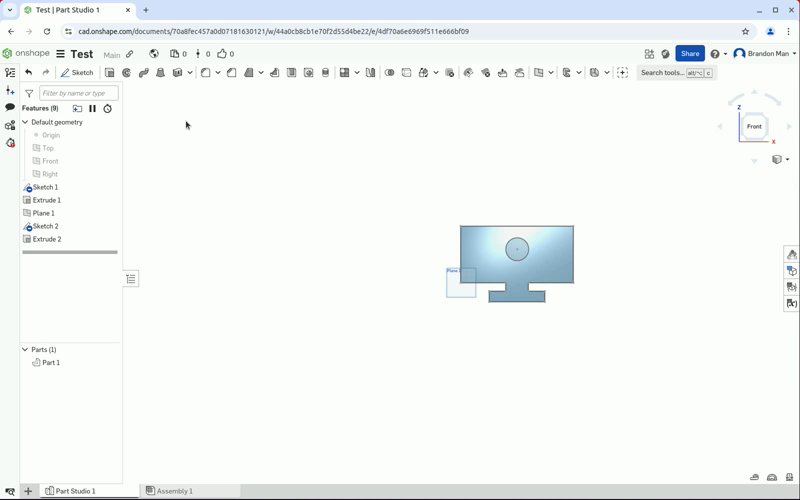
key(left, 2)
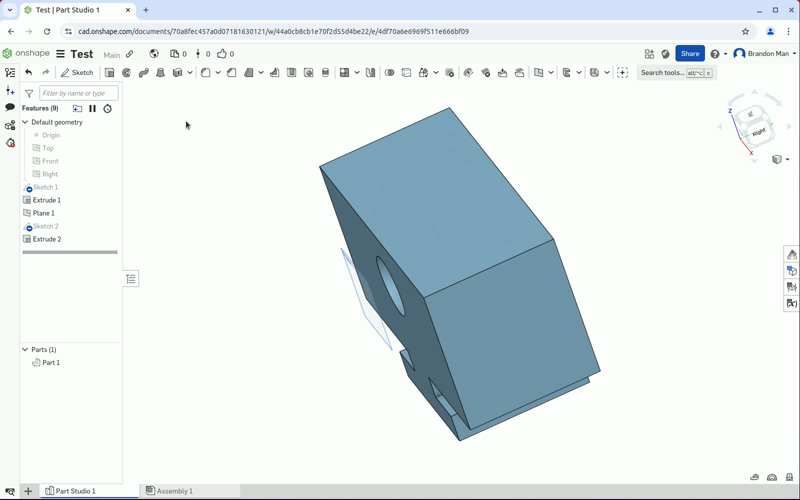
key(down, 2)
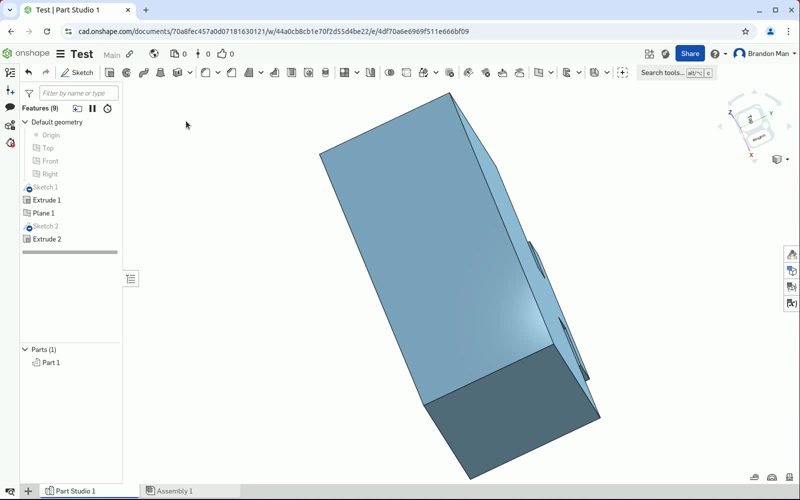
key(up, 2)
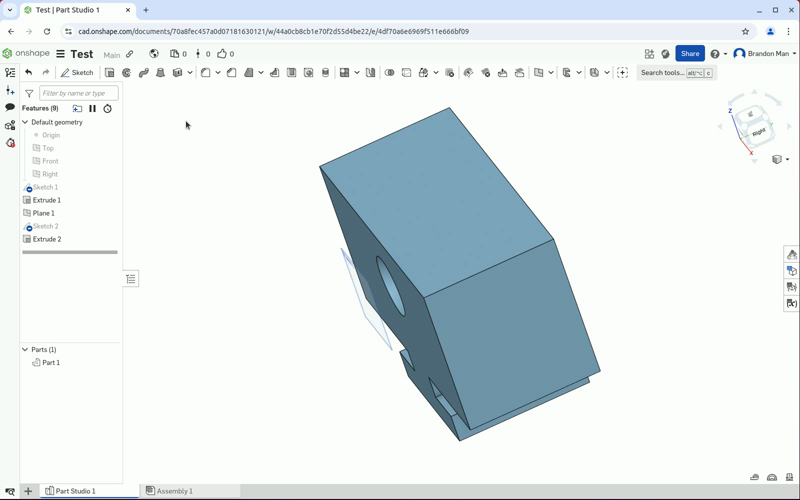
key(right, 2)
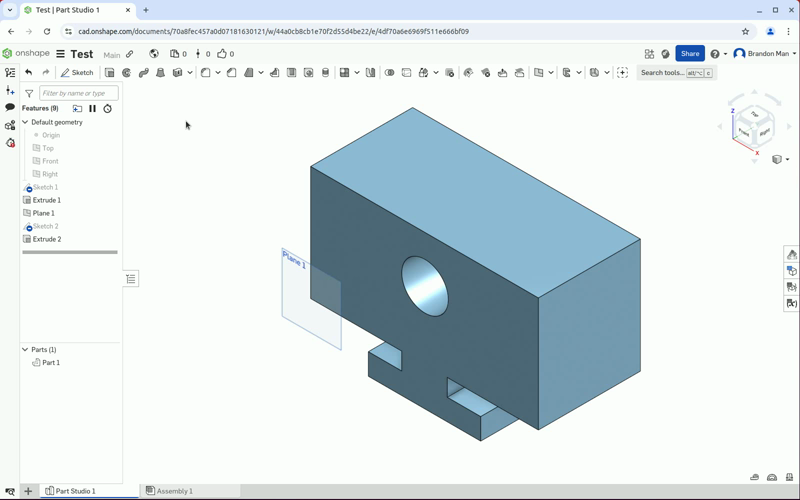
mouse_move(73, 189)
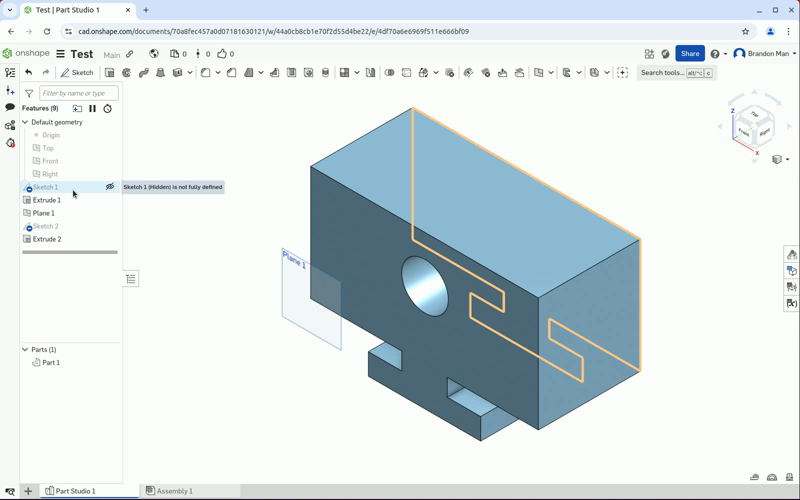
click(73, 189)